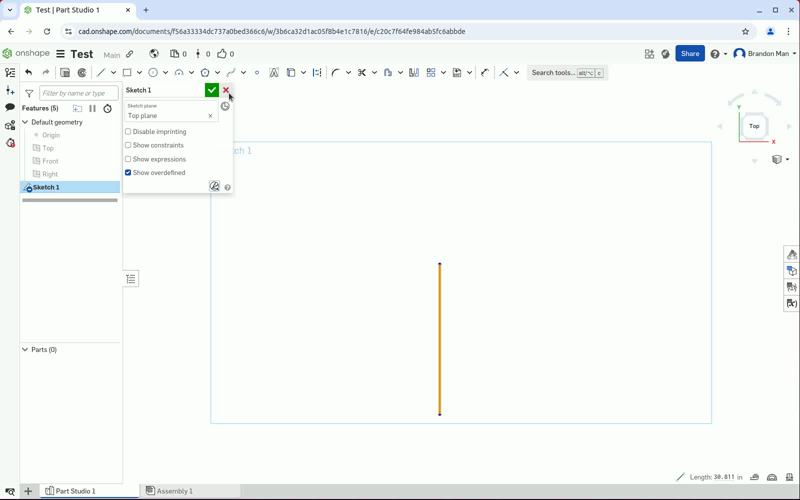
key(shift+h)
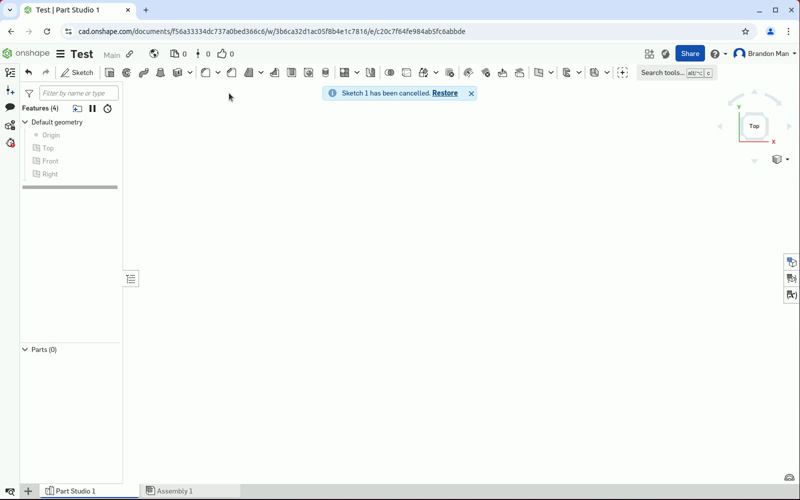
mouse_move(73, 352)
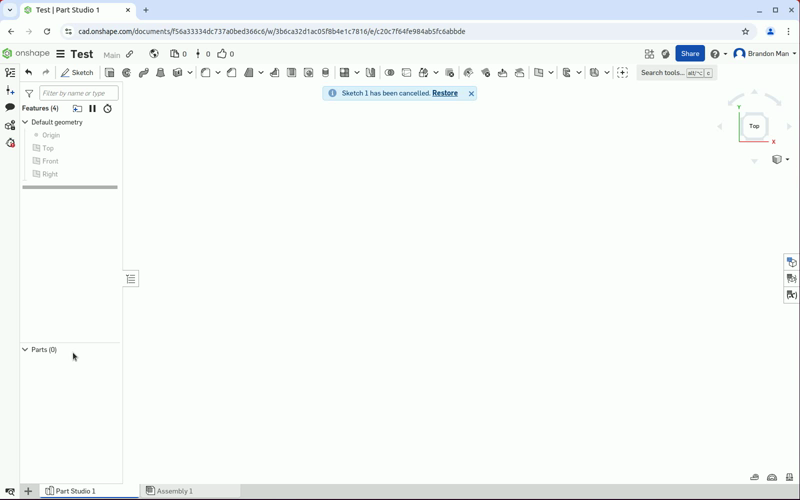
key(y)
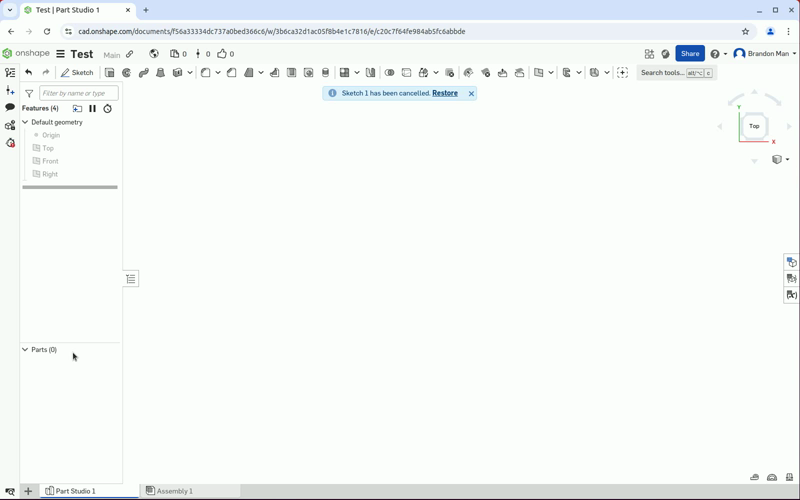
key(shift+p)
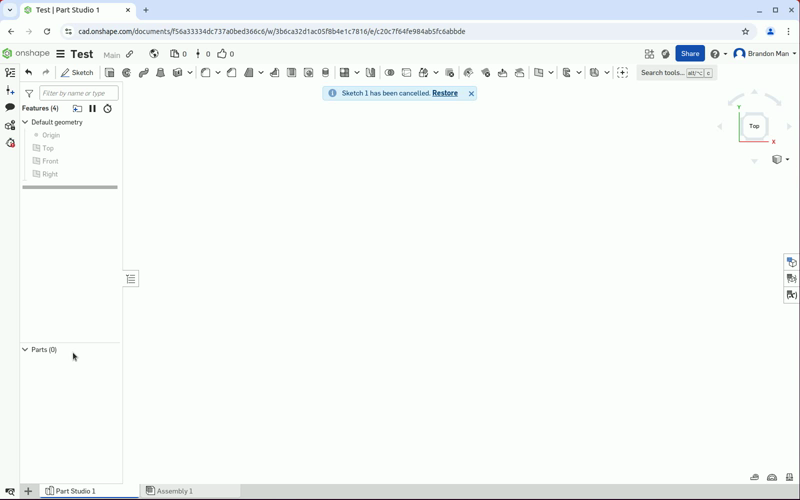
key(space)
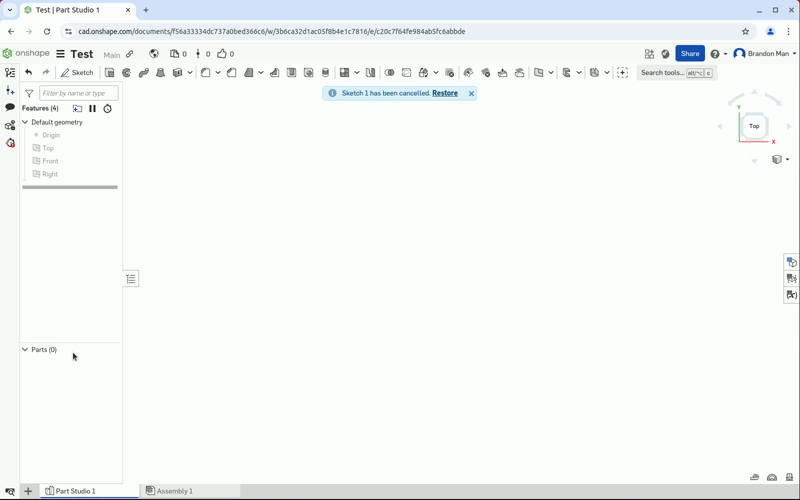
key_down(shift)
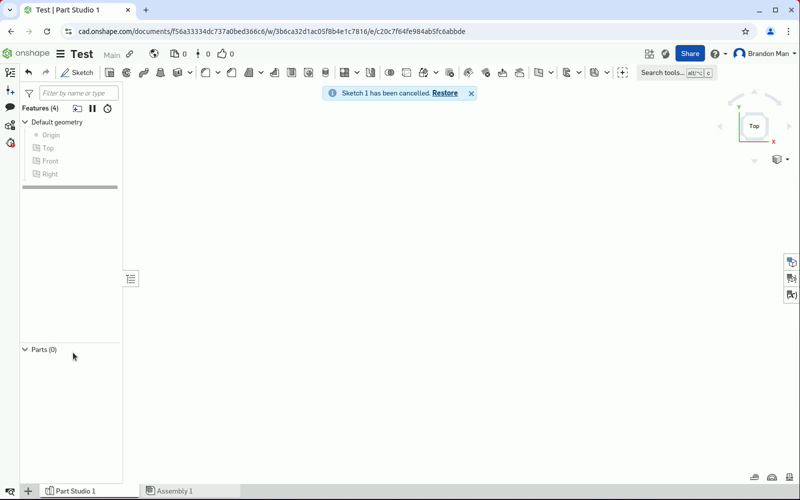
key(up)
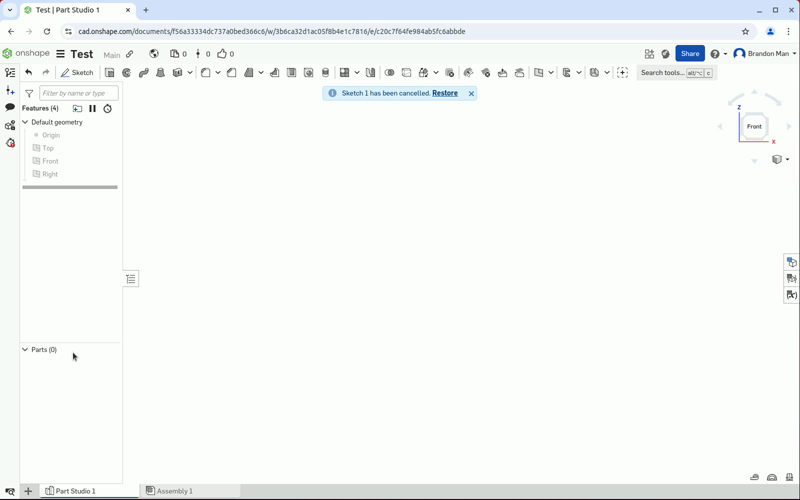
key_up(shift)
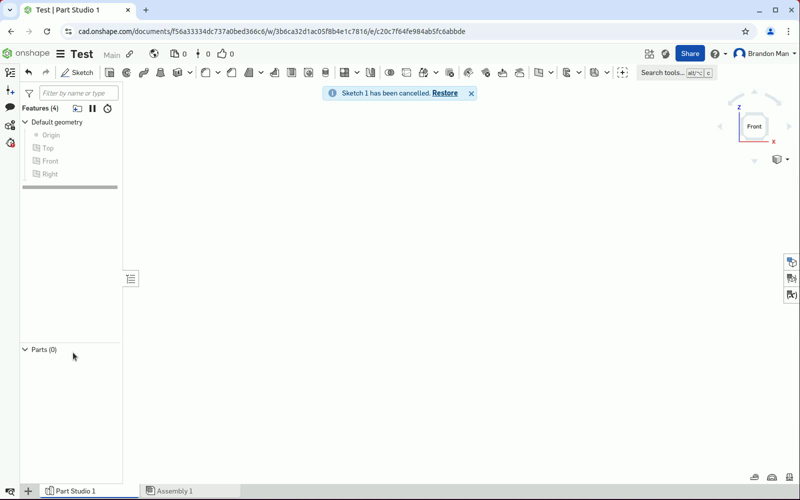
mouse_move(73, 352)
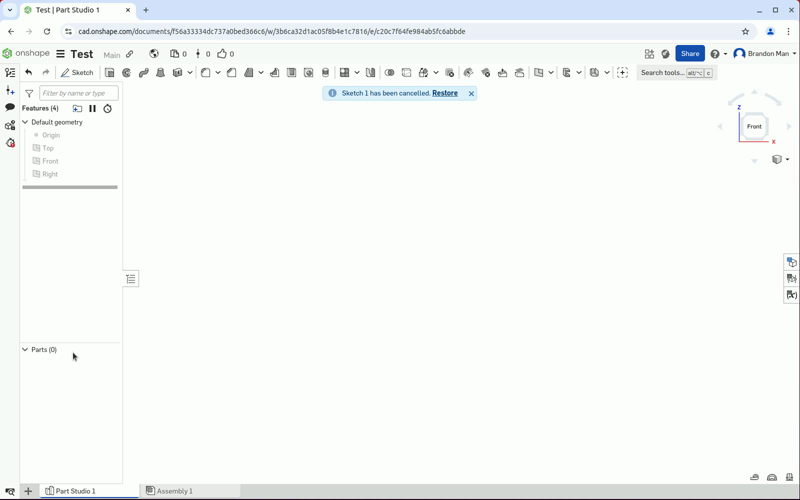
key(shift+y)
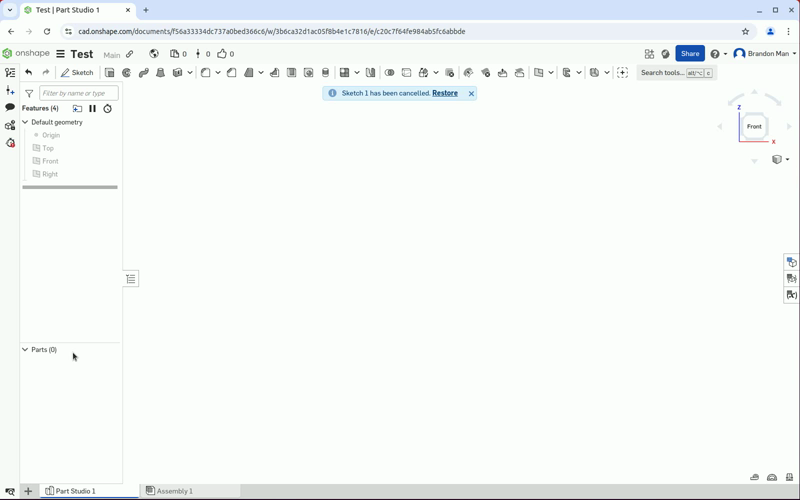
key(shift+s)
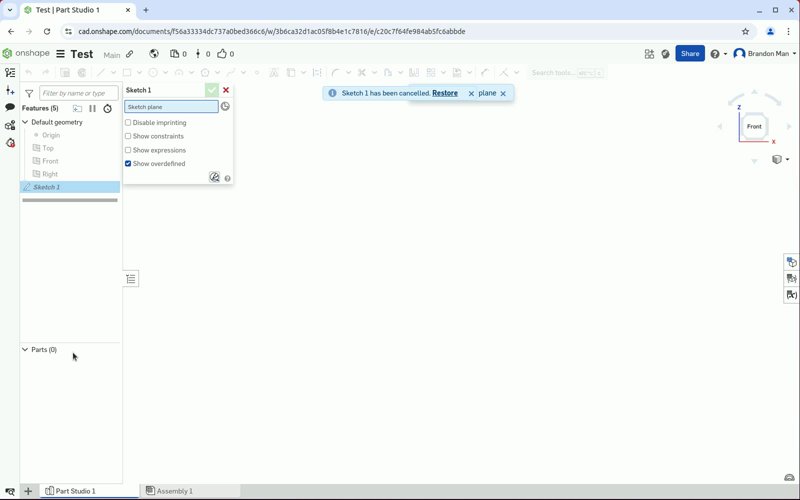
mouse_move(73, 163)
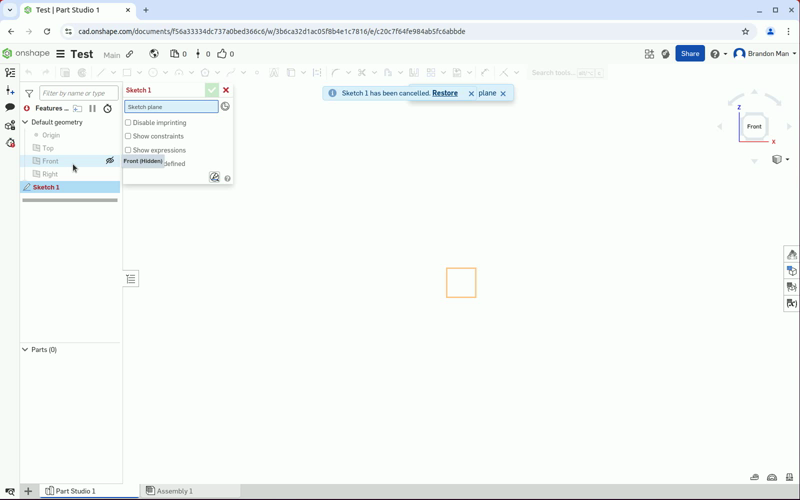
click(73, 163)
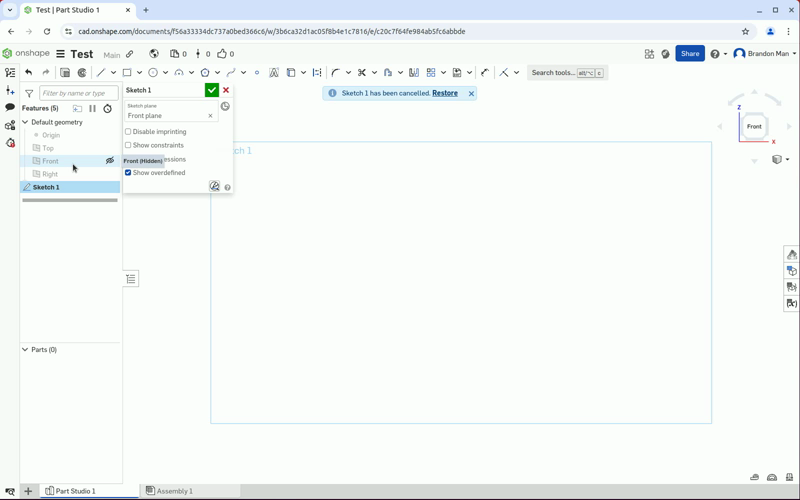
mouse_move(73, 352)
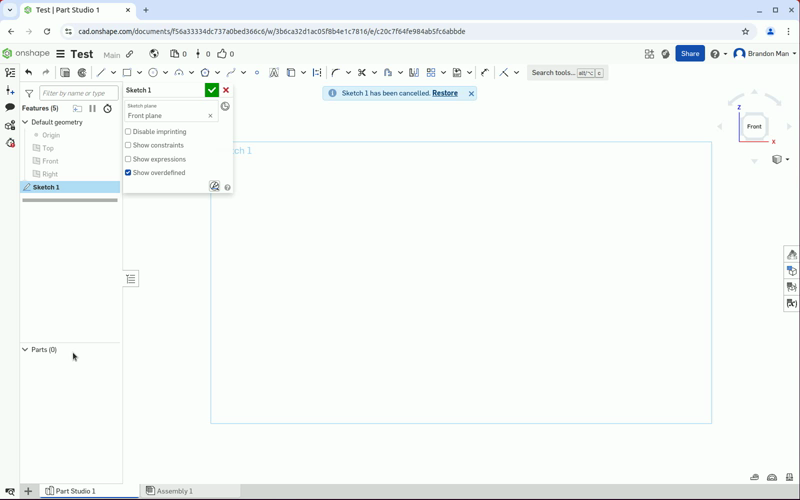
key(y)
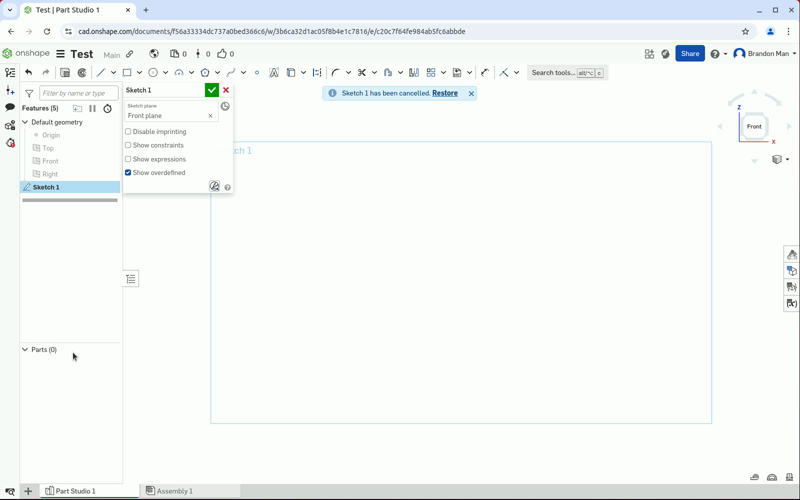
key(l)
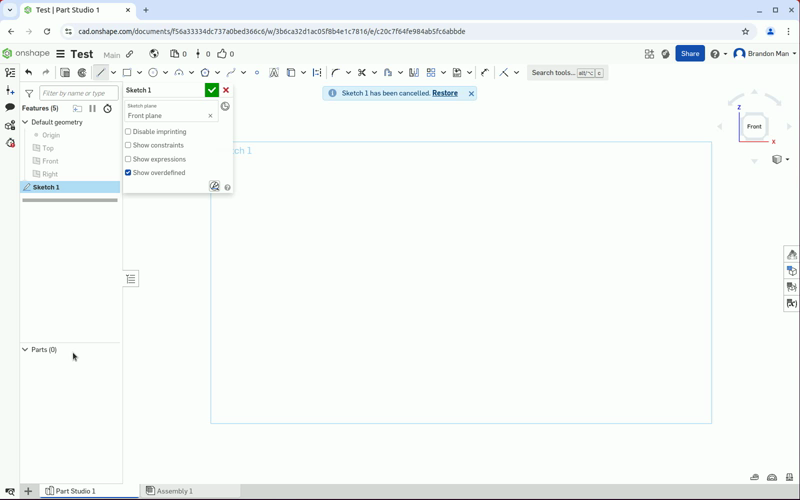
key_down(shift)
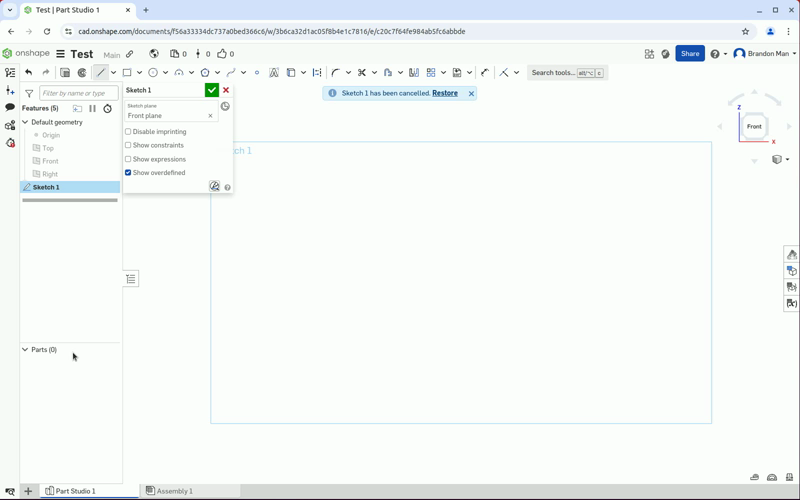
mouse_move(348, 325)
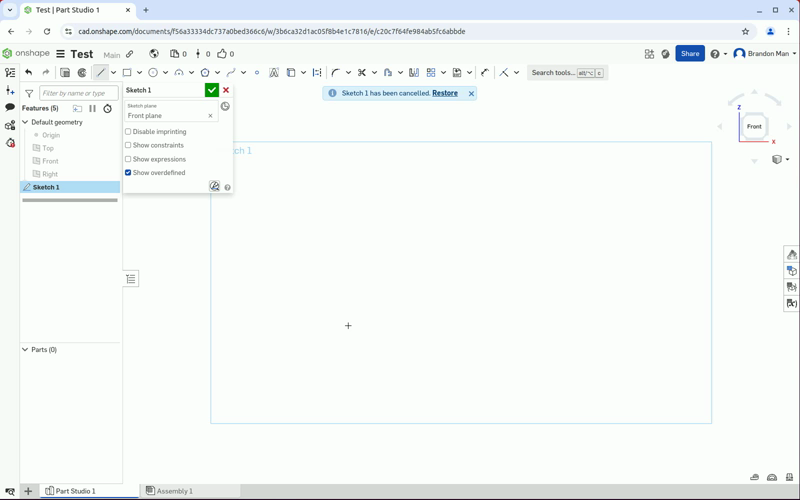
click(348, 325)
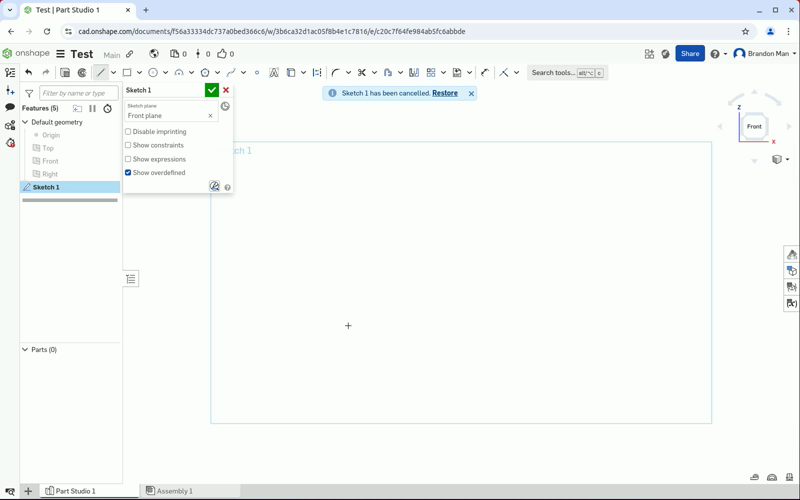
key_up(shift)
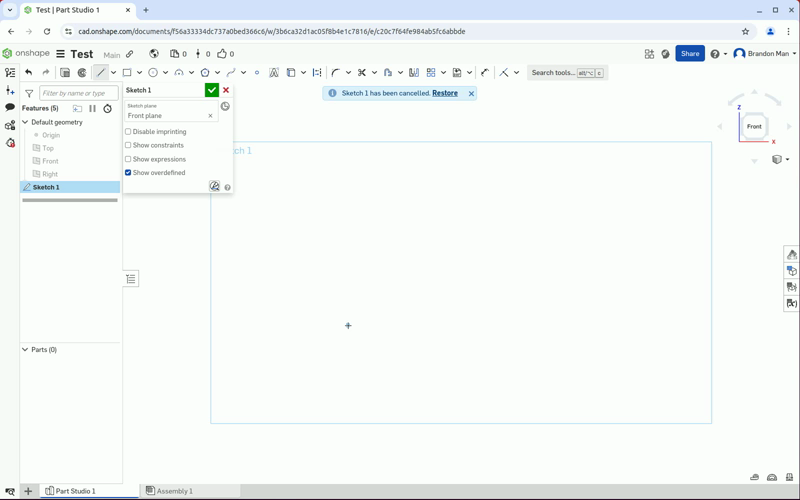
key_down(shift)
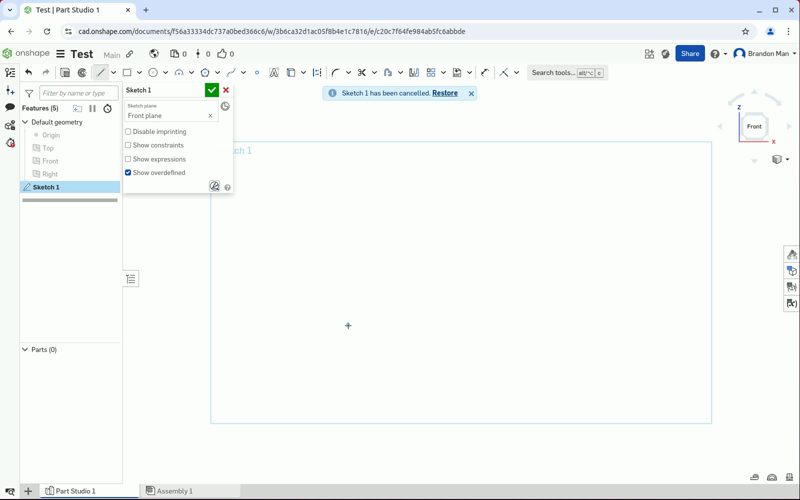
mouse_move(447, 325)
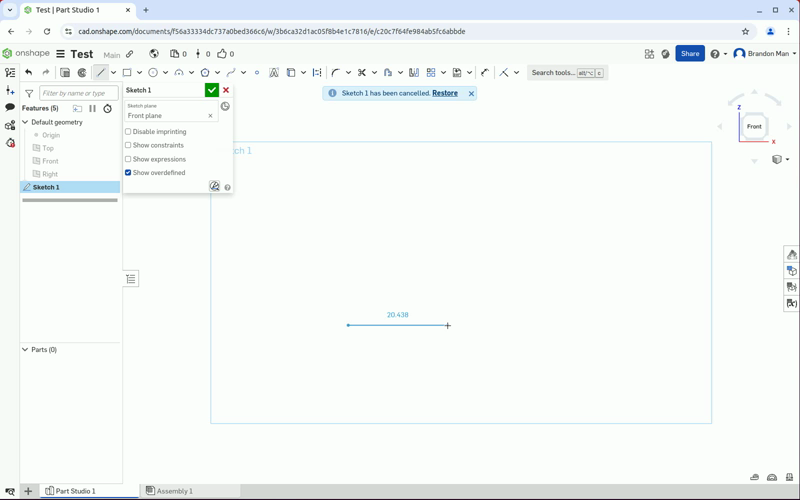
click(447, 325)
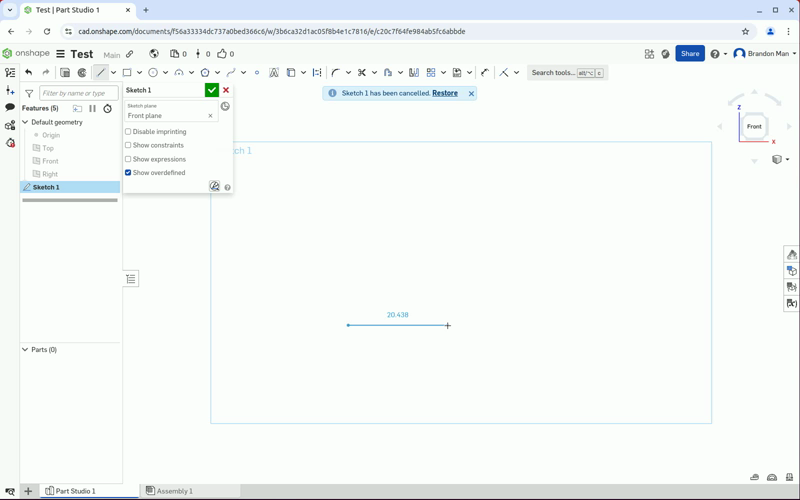
key_up(shift)
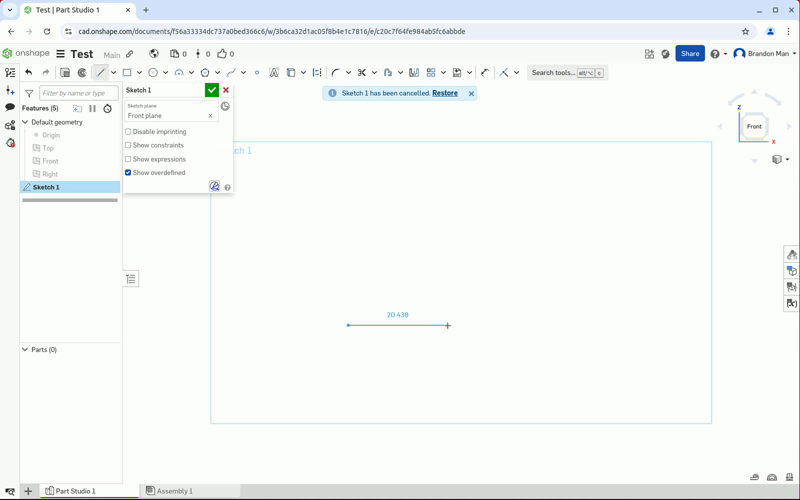
key_down(shift)
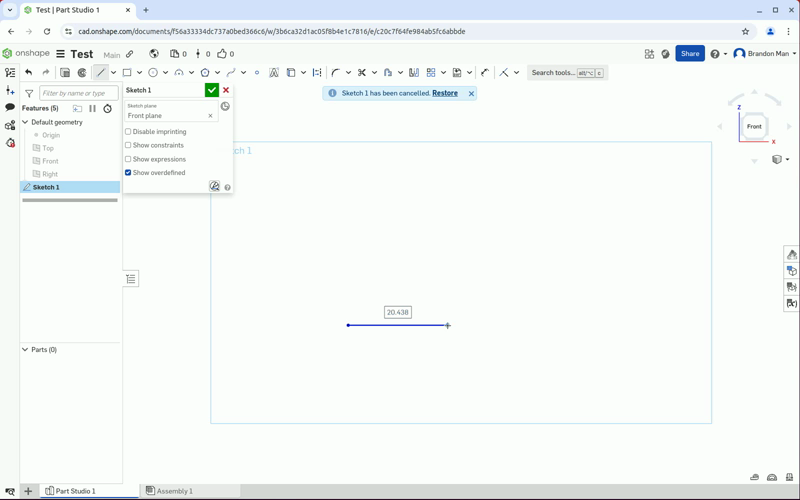
mouse_move(477, 325)
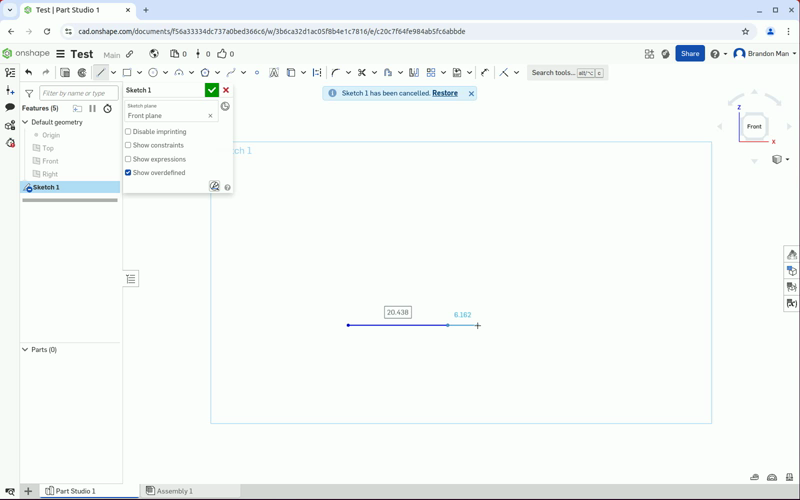
mouse_move(447, 300)
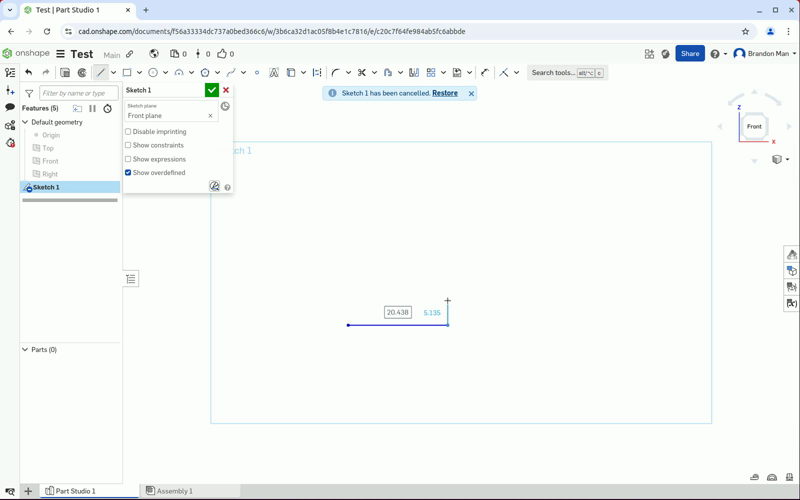
click(447, 300)
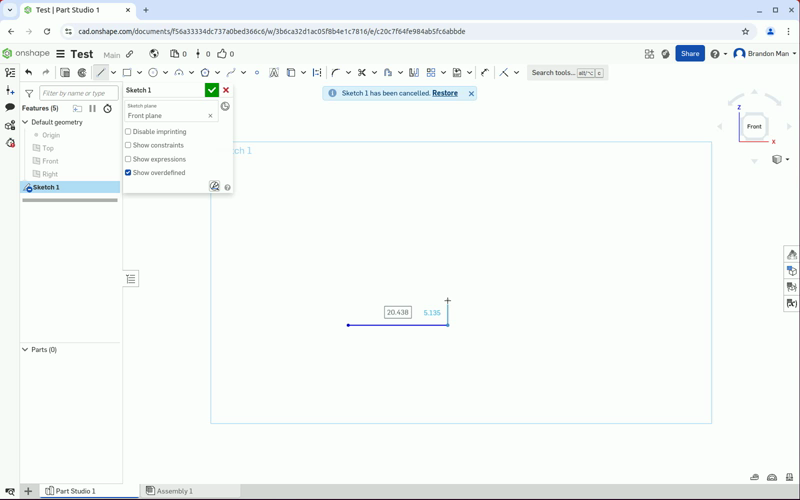
key_up(shift)
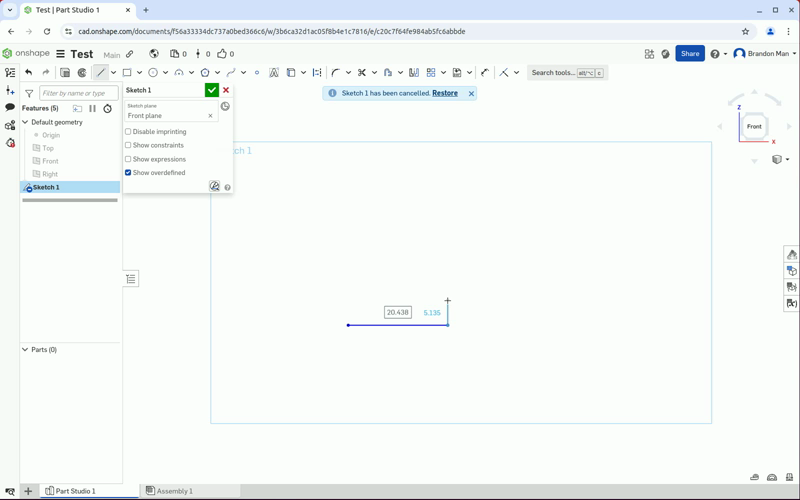
key_down(shift)
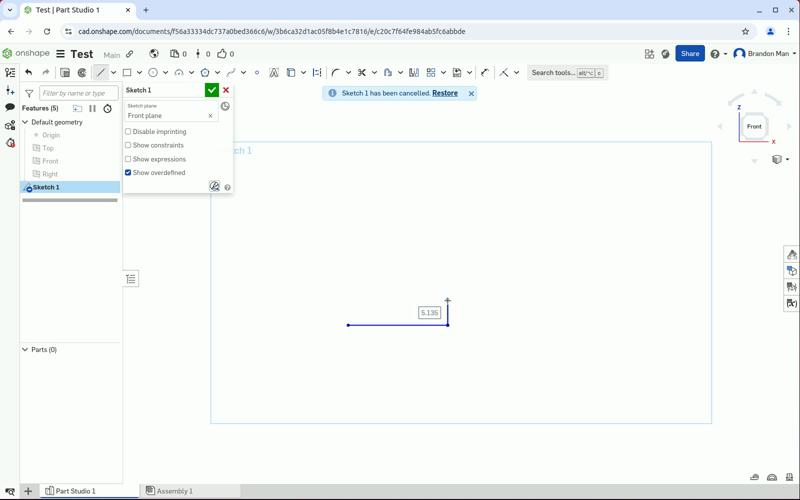
mouse_move(373, 300)
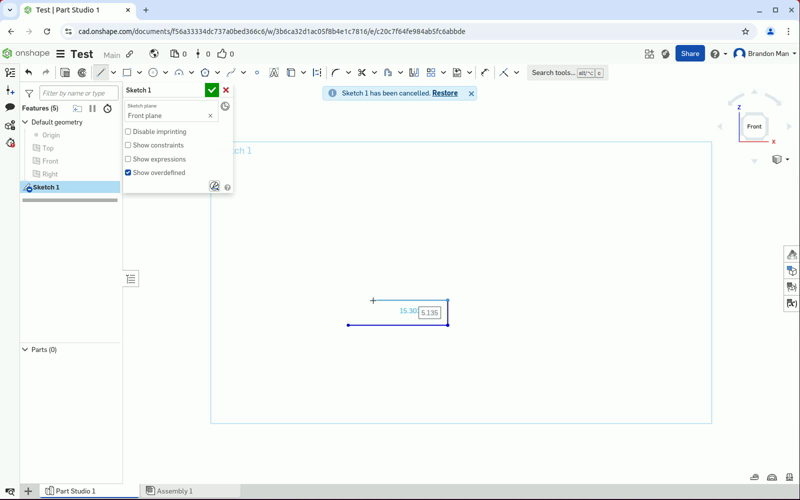
click(373, 300)
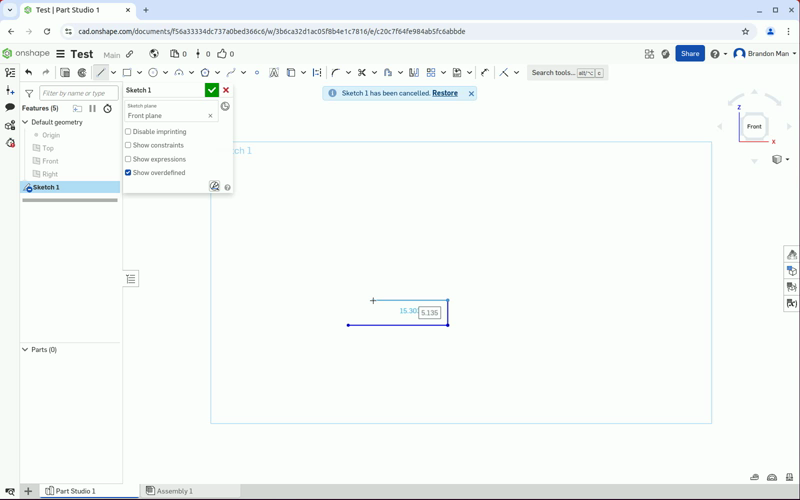
key_up(shift)
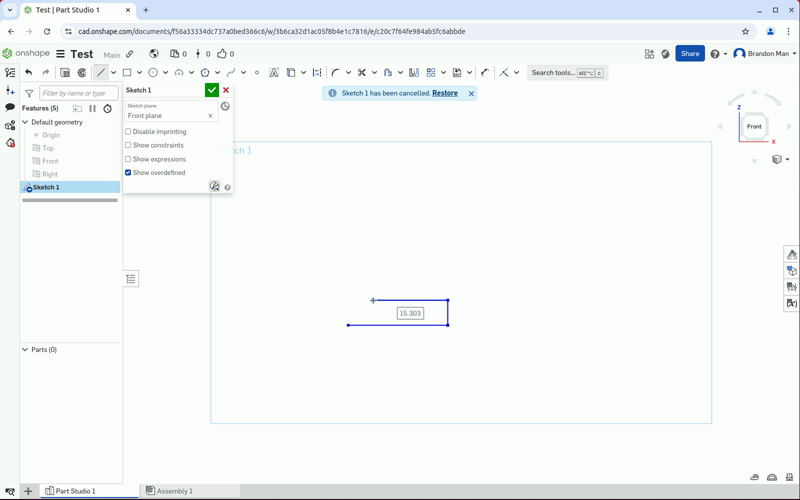
key_down(shift)
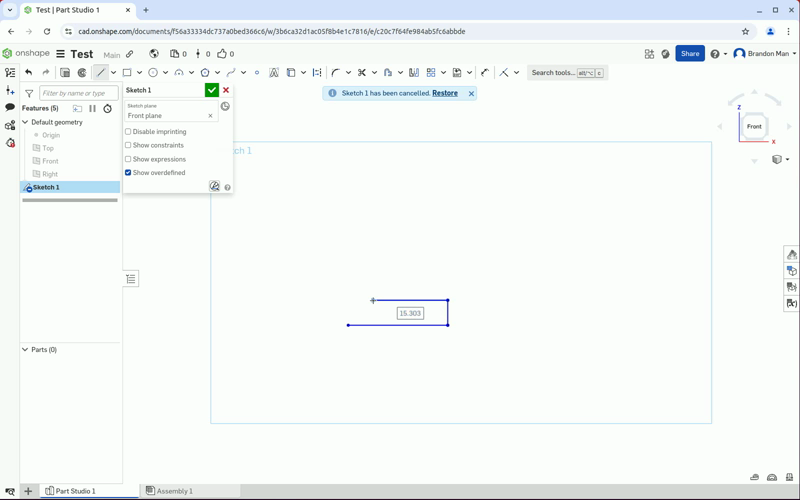
mouse_move(373, 225)
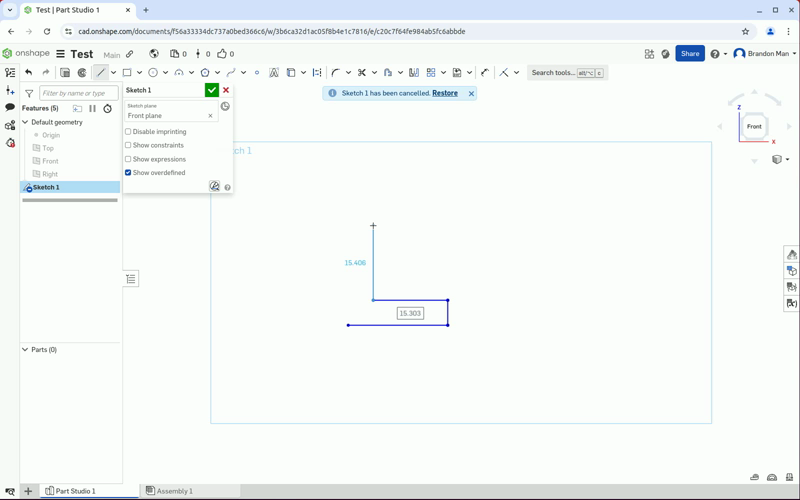
click(373, 225)
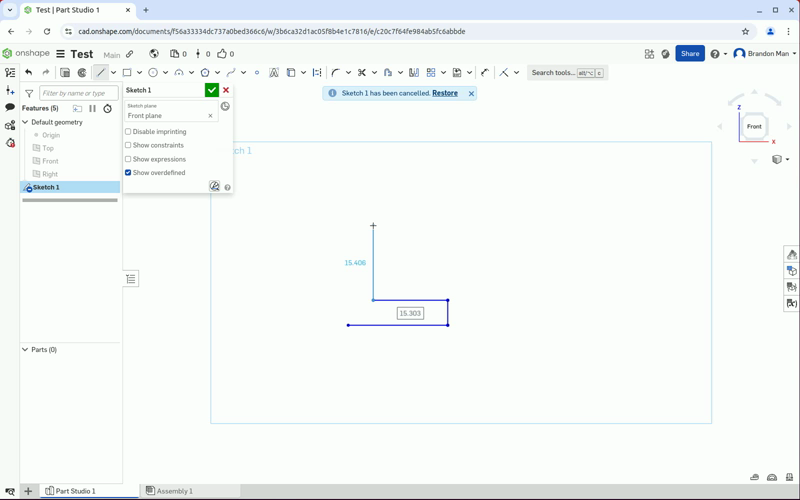
key_up(shift)
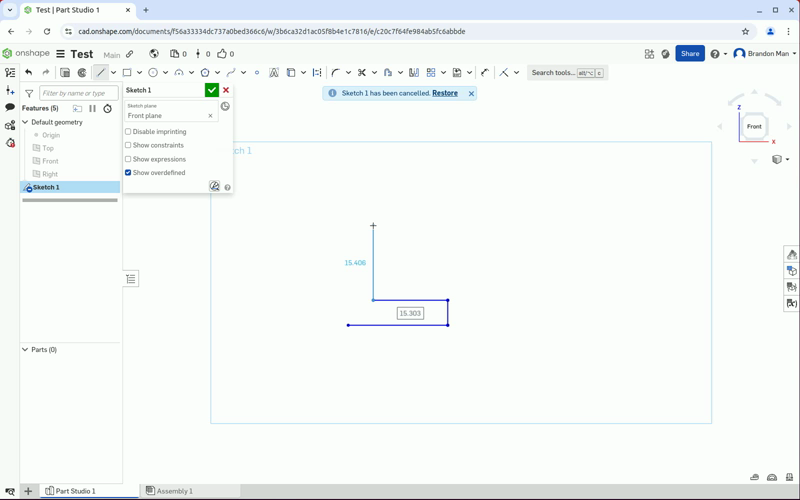
key_down(shift)
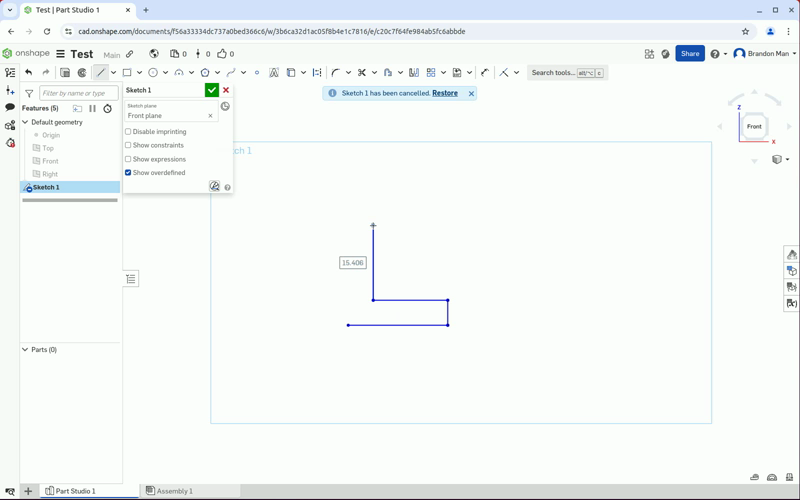
mouse_move(403, 225)
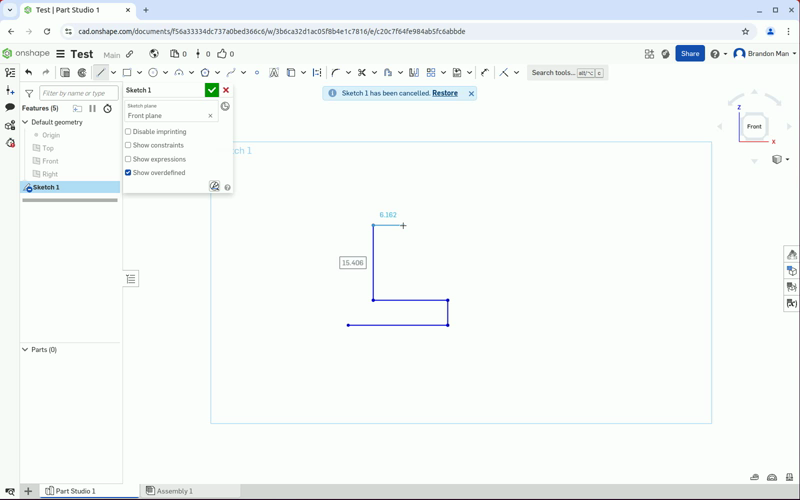
mouse_move(348, 225)
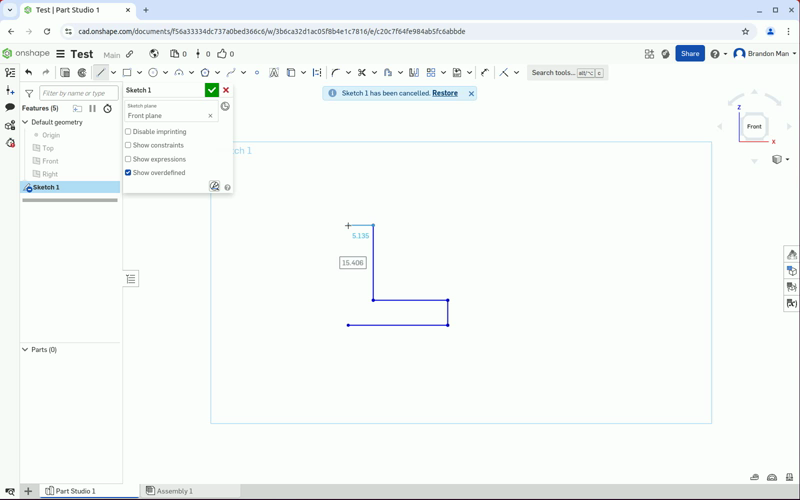
click(348, 225)
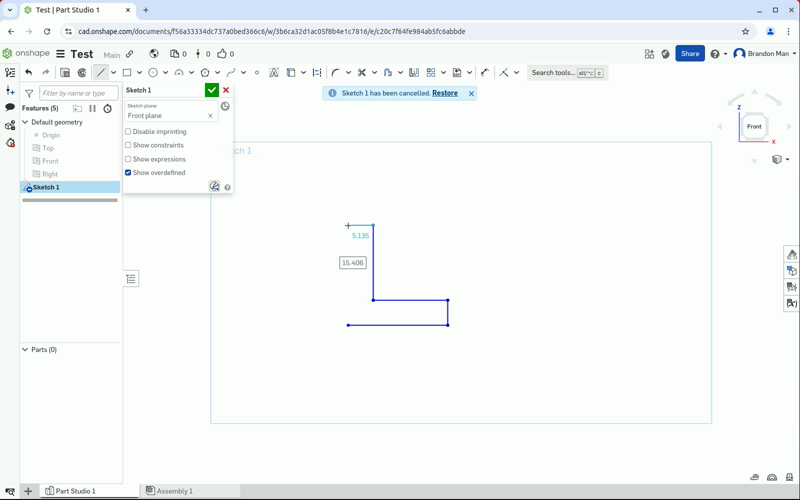
key_up(shift)
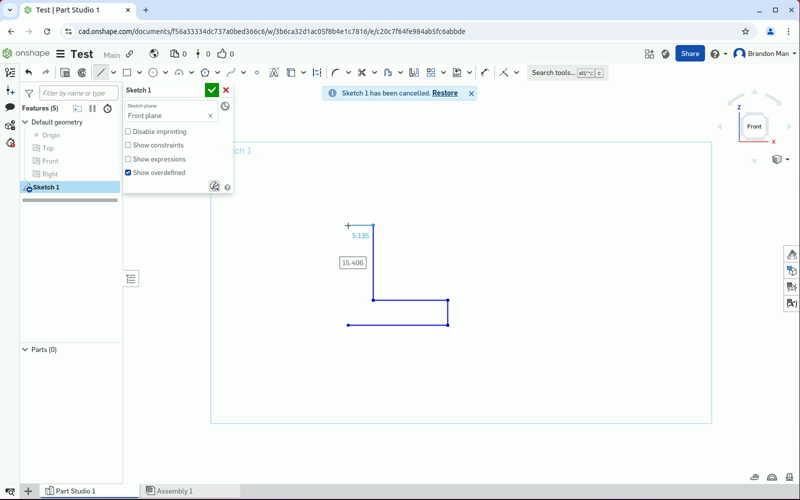
key_down(shift)
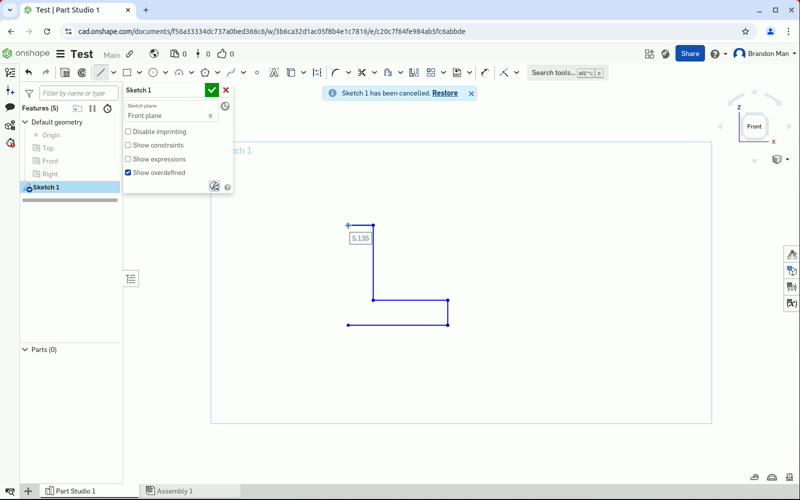
mouse_move(348, 325)
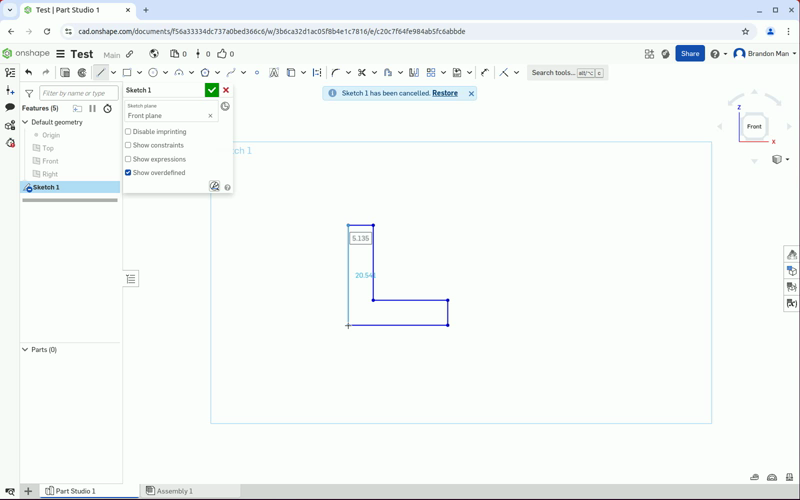
key_up(shift)
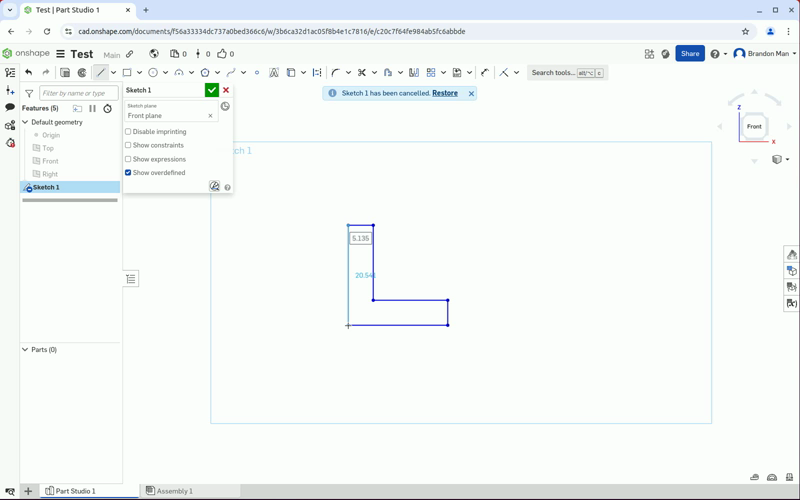
click(348, 325)
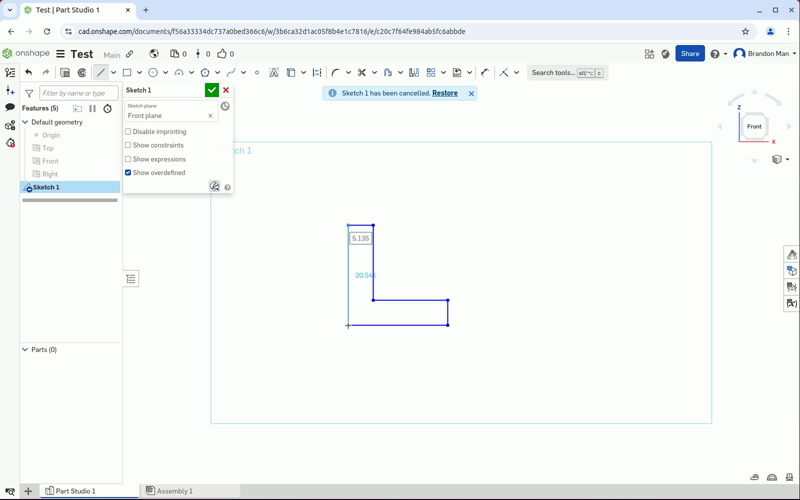
key(esc)
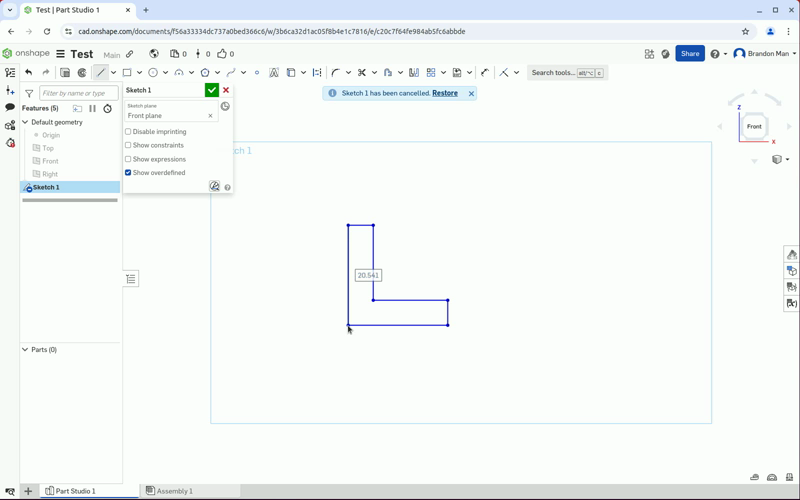
mouse_move(441, 315)
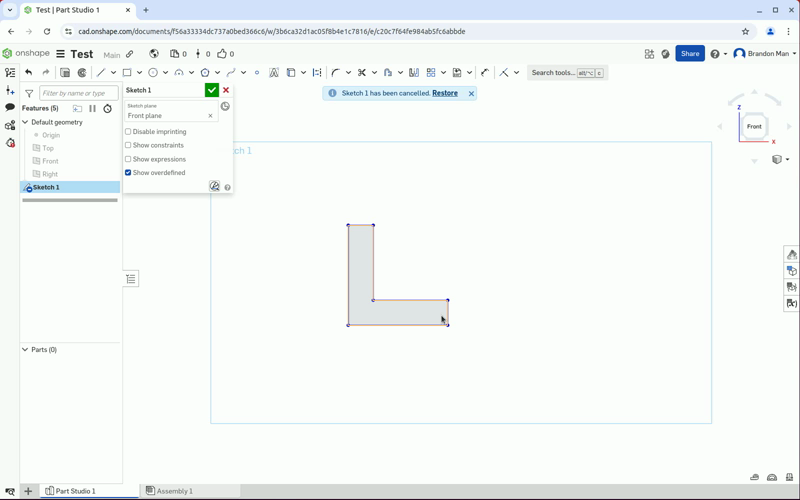
click(441, 315)
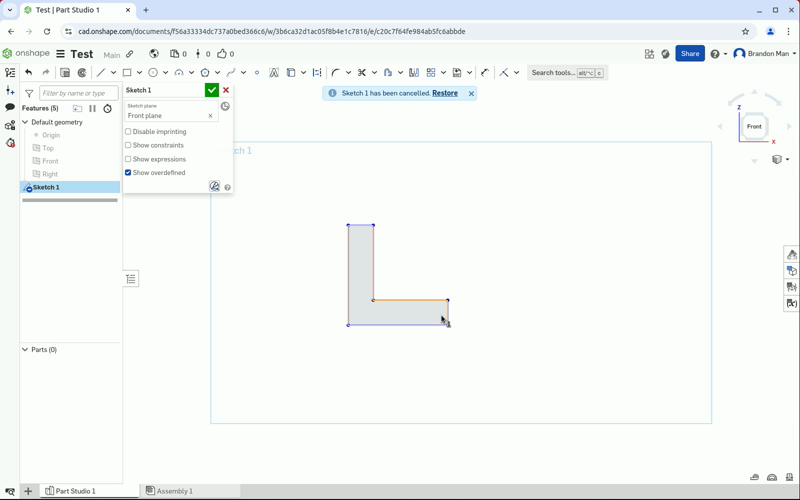
mouse_move(73, 352)
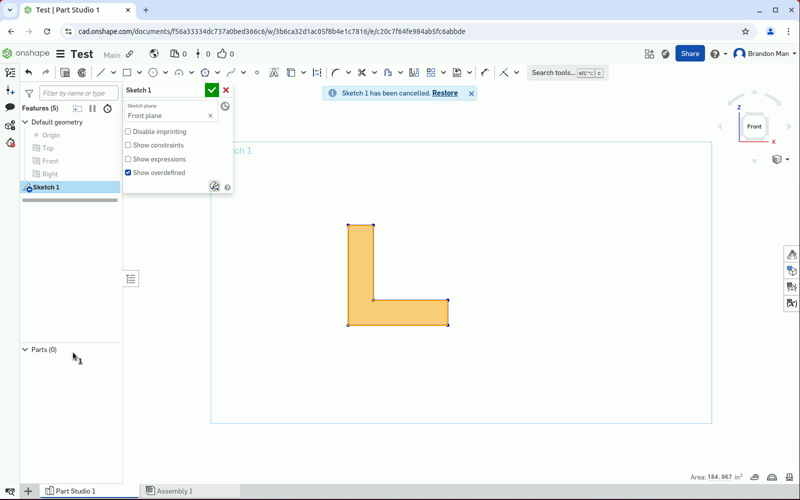
key(shift+y)
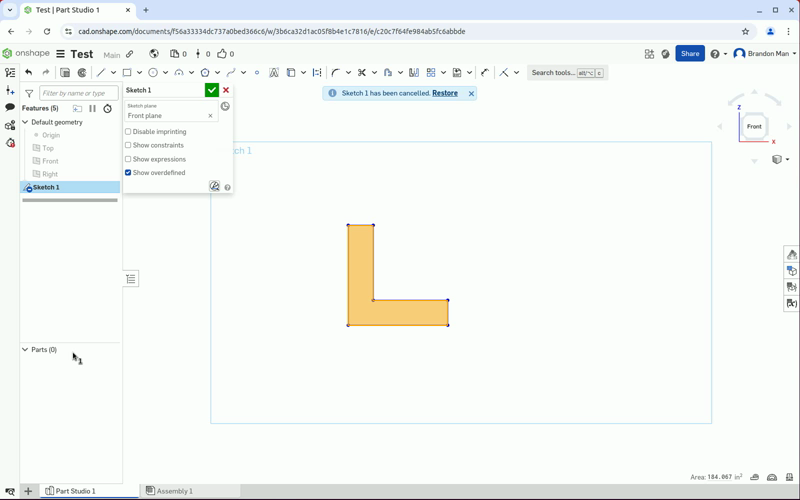
key(shift+e)
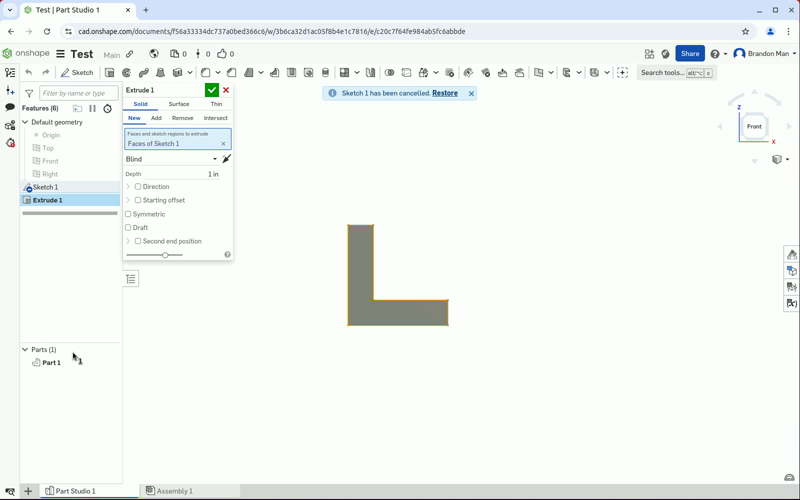
mouse_move(143, 106)
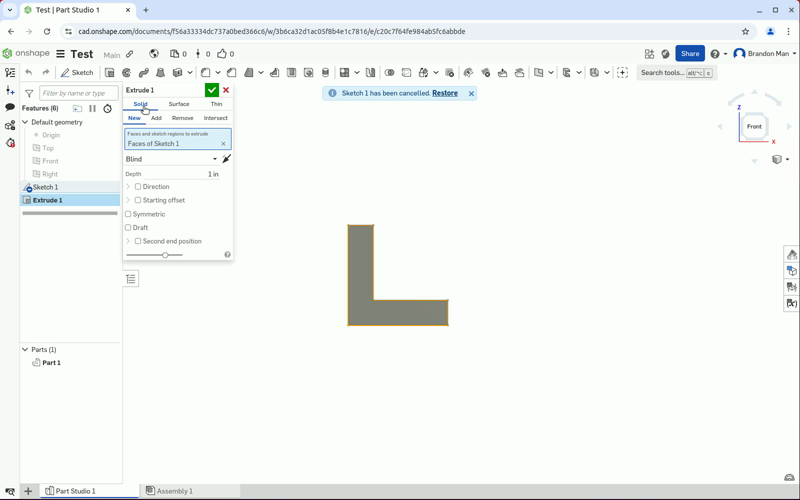
click(143, 106)
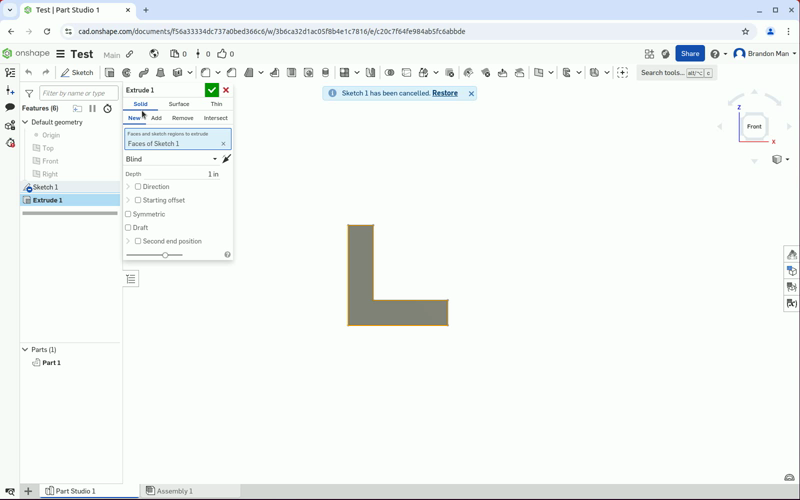
mouse_move(137, 120)
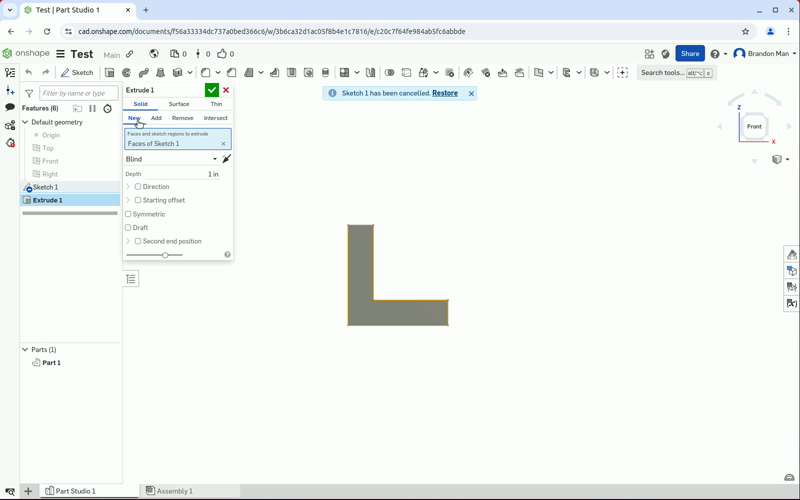
click(137, 120)
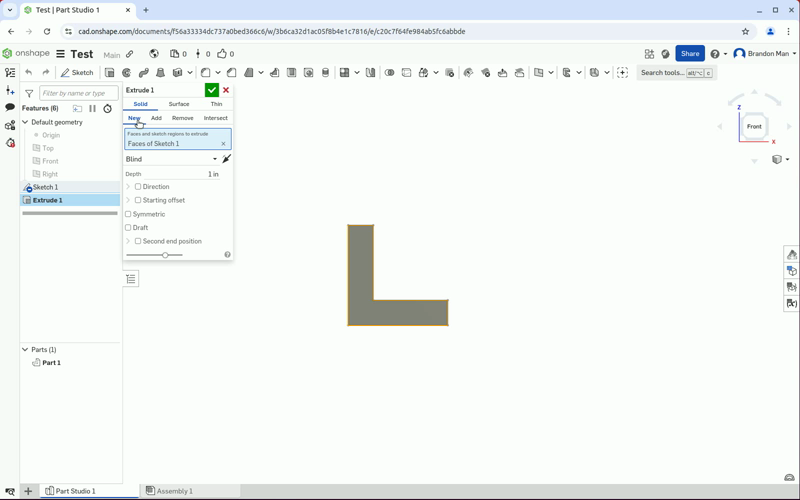
key(tab, 4)
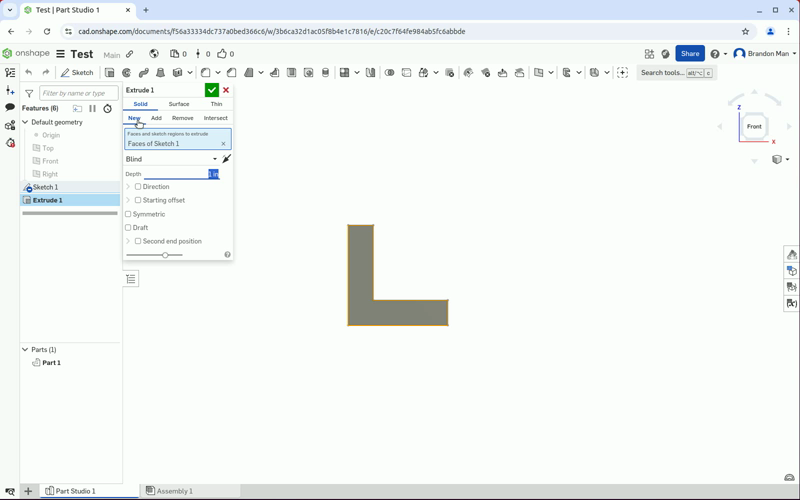
text(20.46)
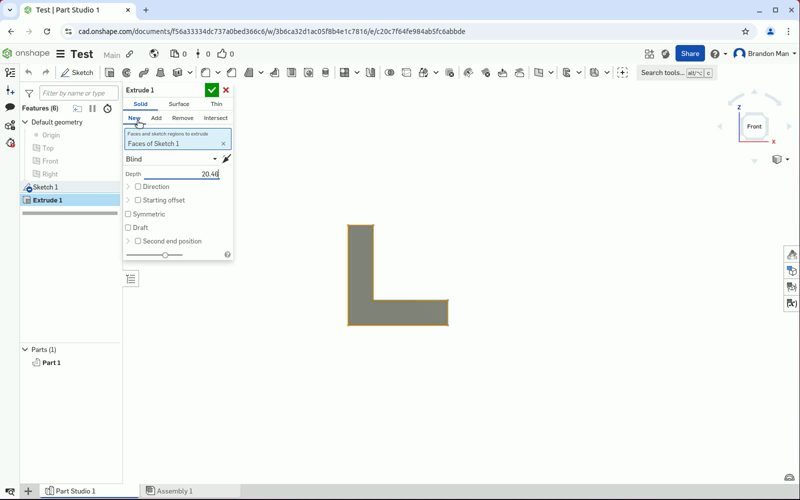
key(enter)
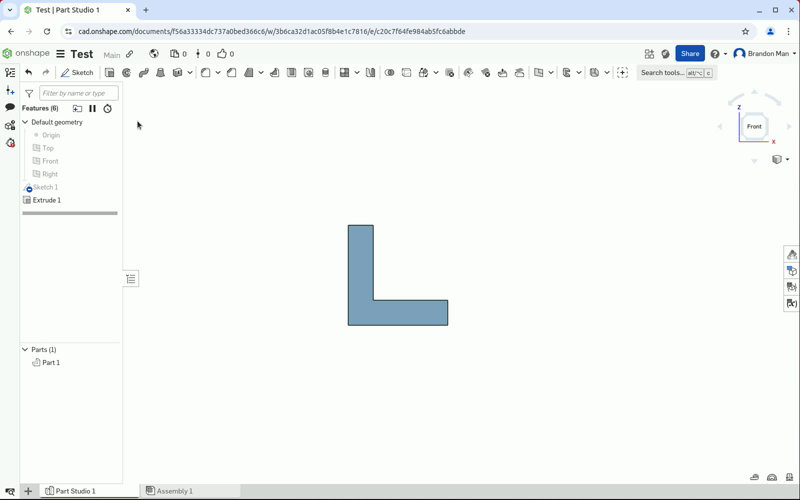
key(shift+h)
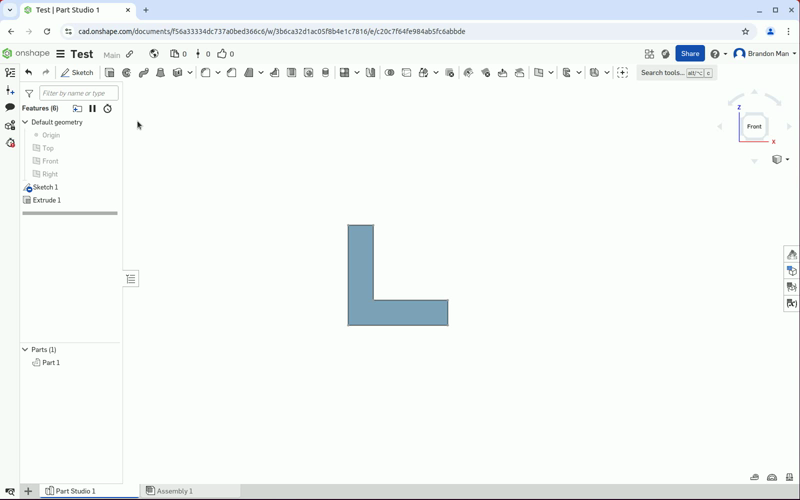
key(shift+h)
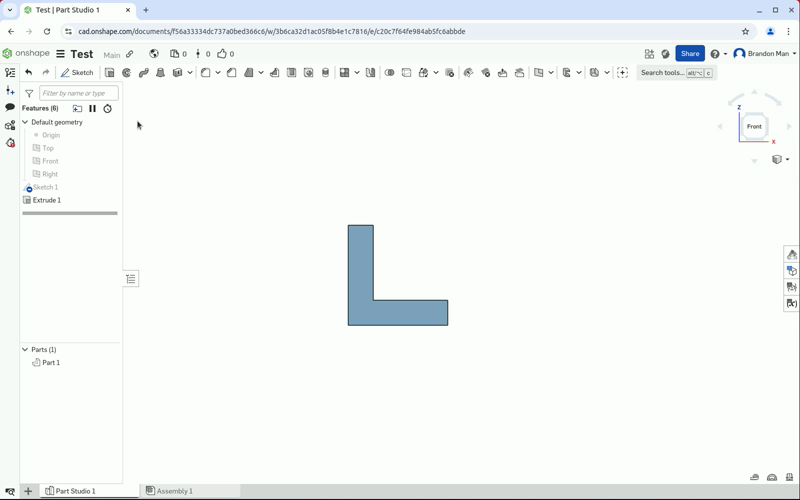
mouse_move(73, 189)
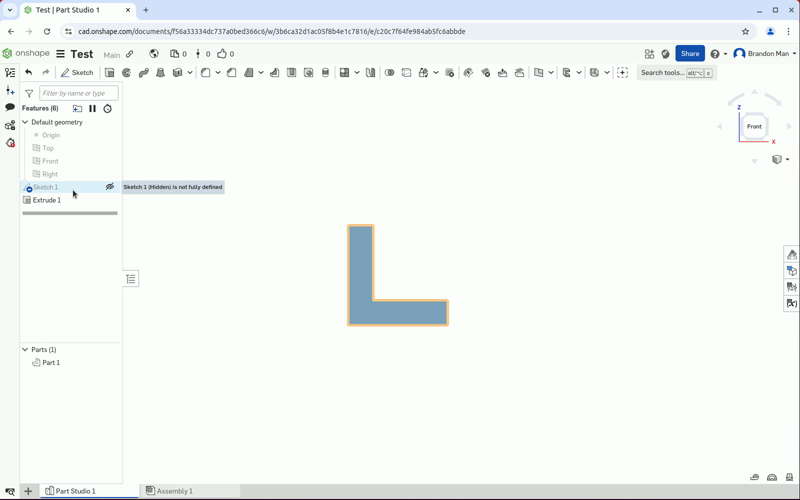
click(73, 189)
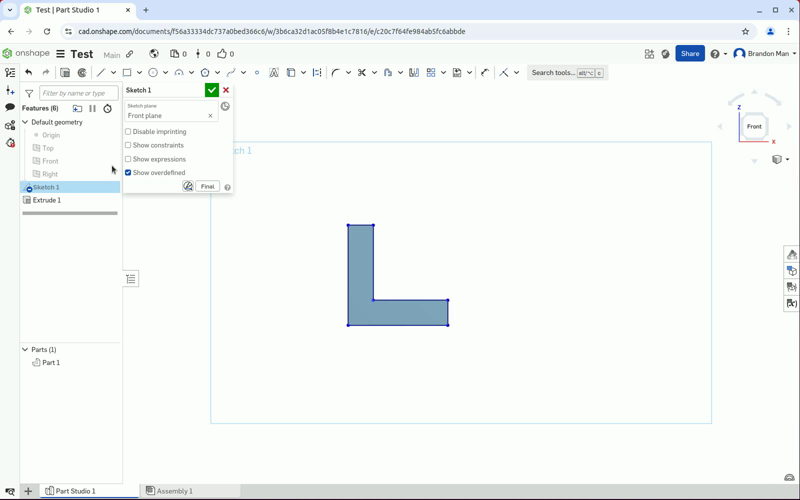
mouse_move(229, 92)
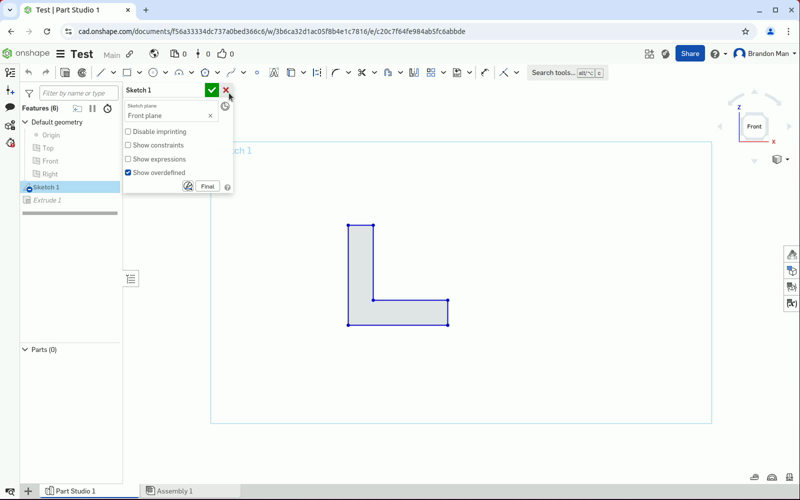
click(229, 92)
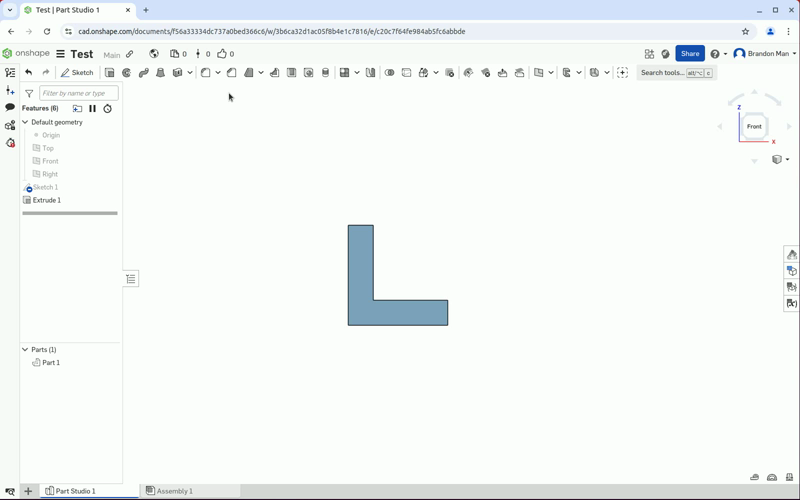
mouse_move(73, 352)
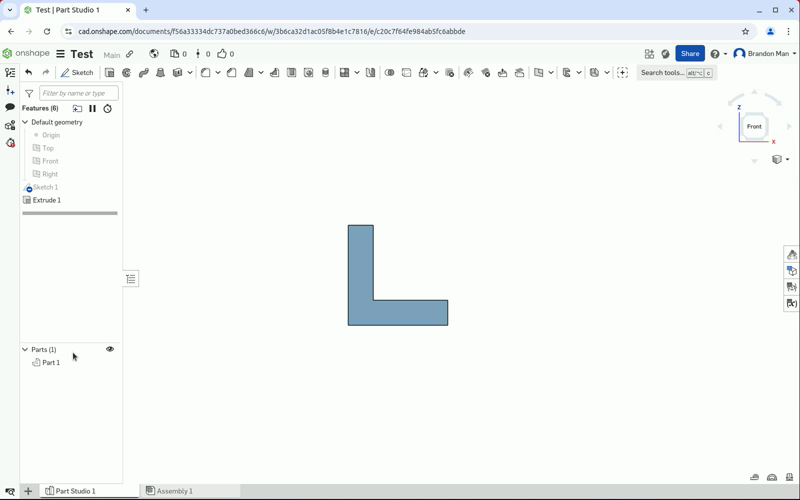
key(y)
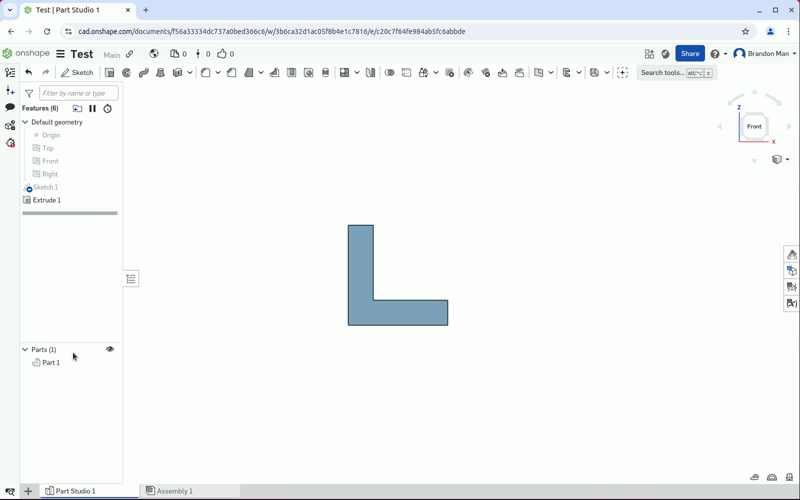
key(shift+p)
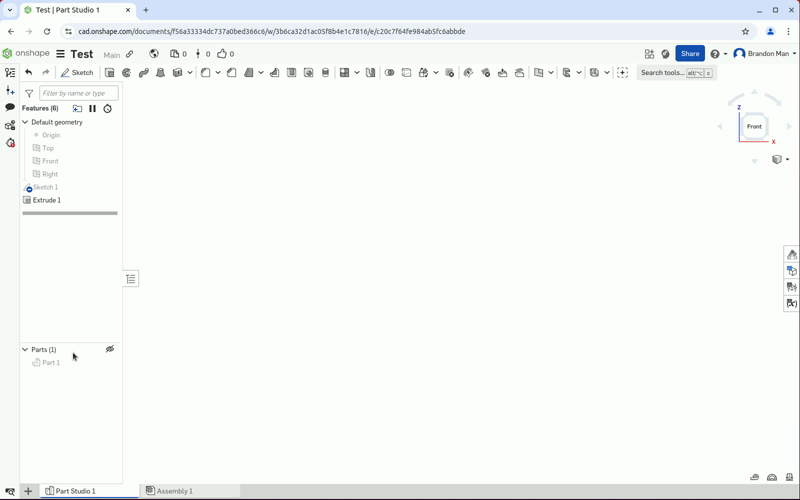
key(space)
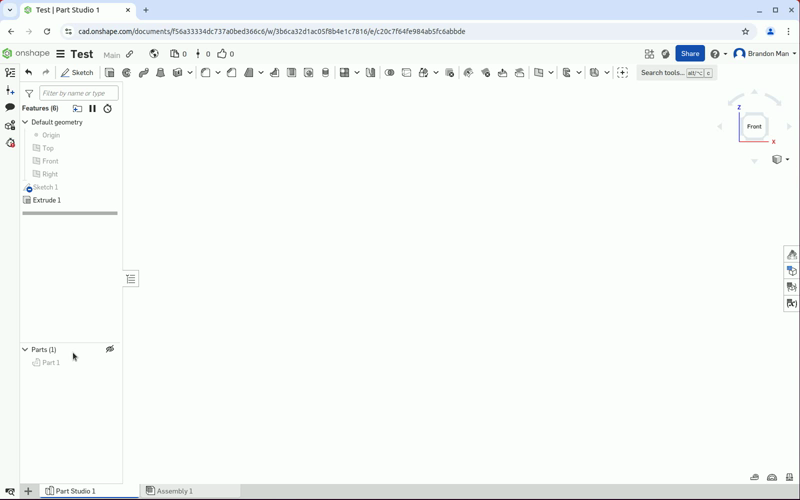
key_down(shift)
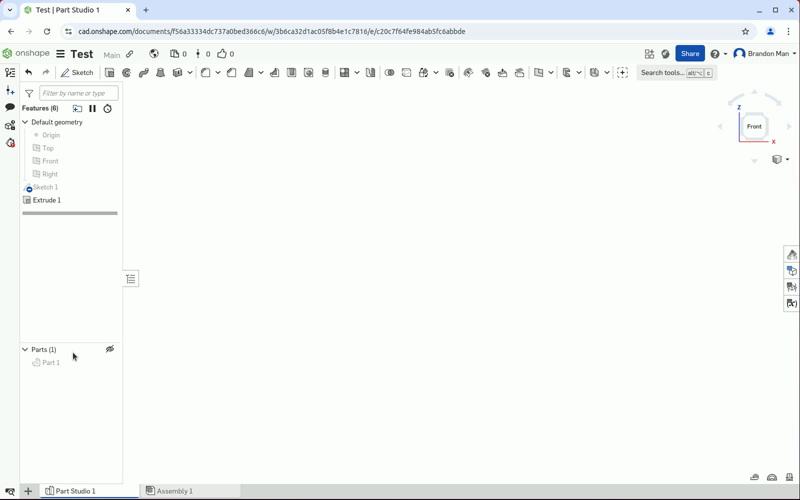
key(left)
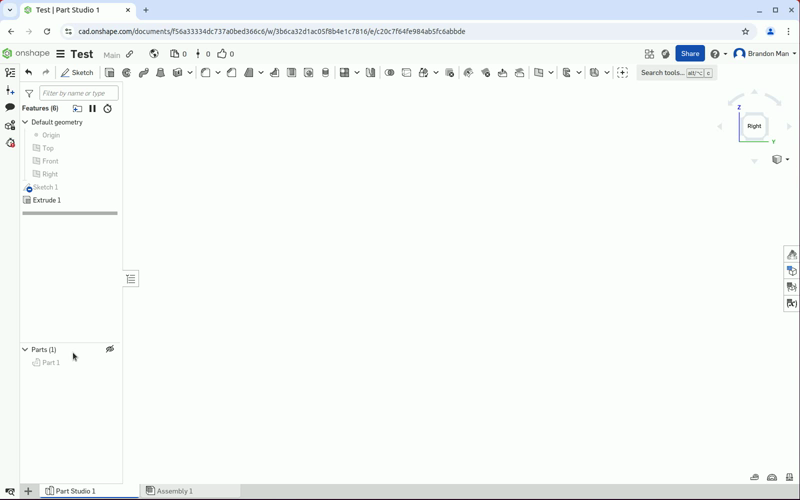
key_up(shift)
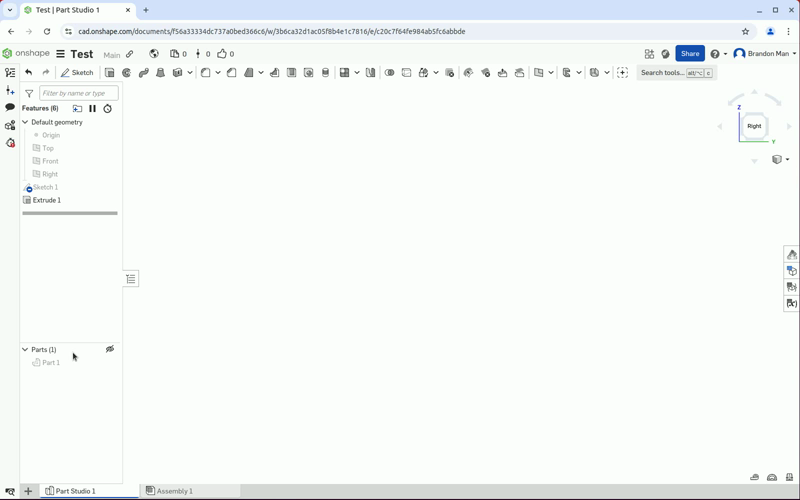
mouse_move(73, 352)
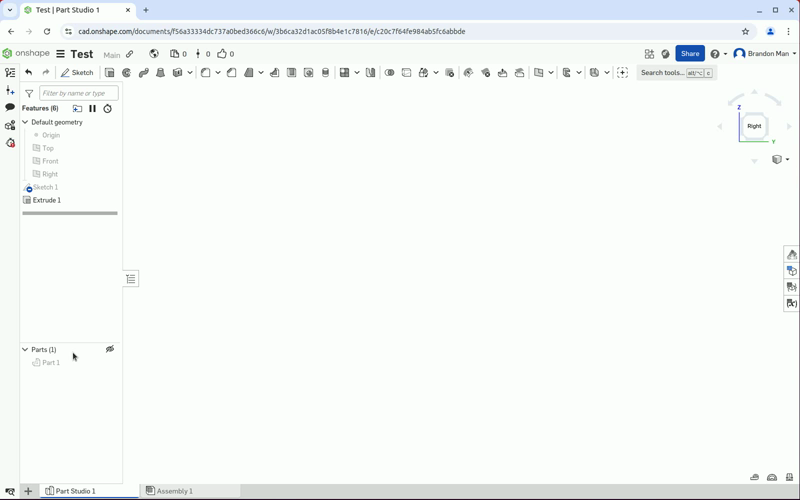
key(shift+y)
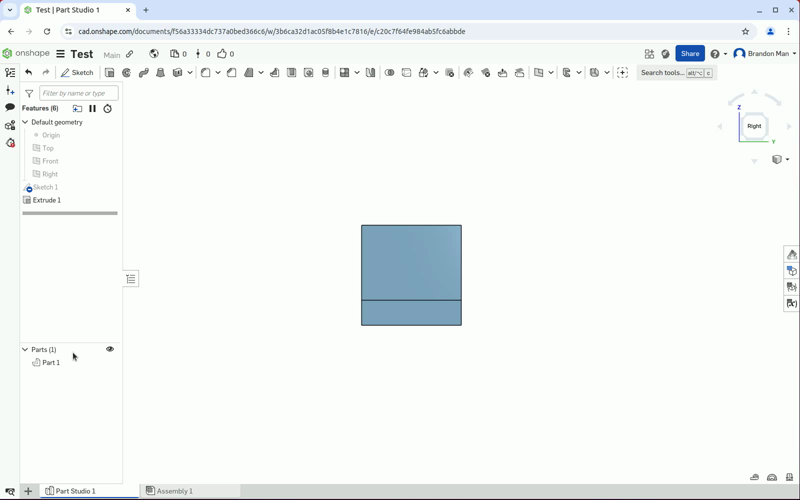
mouse_move(541, 75)
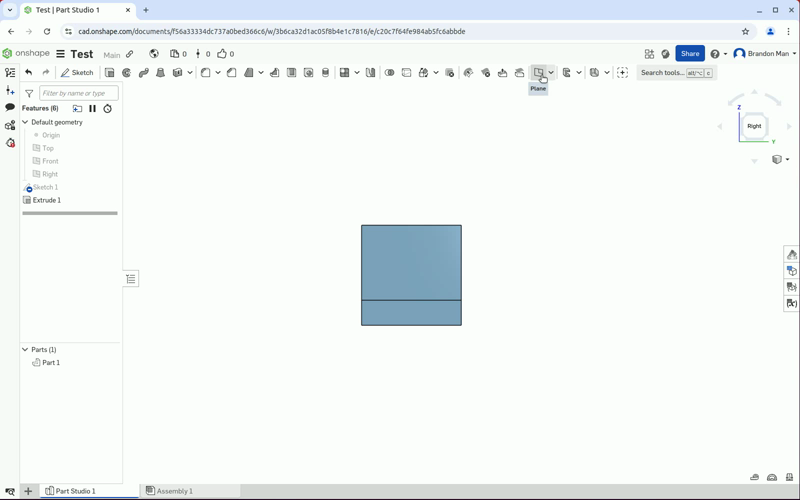
click(541, 75)
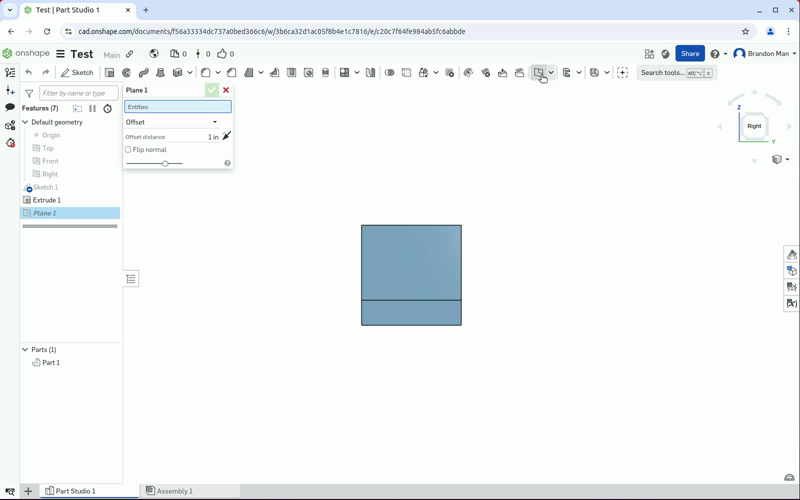
mouse_move(73, 176)
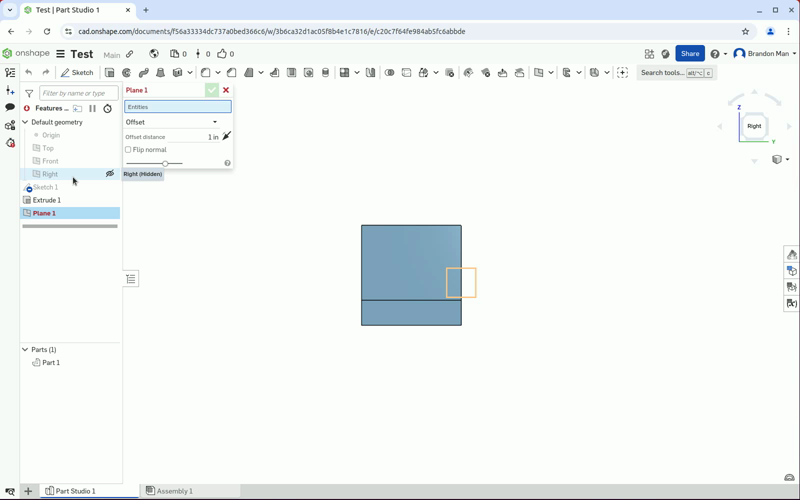
click(73, 176)
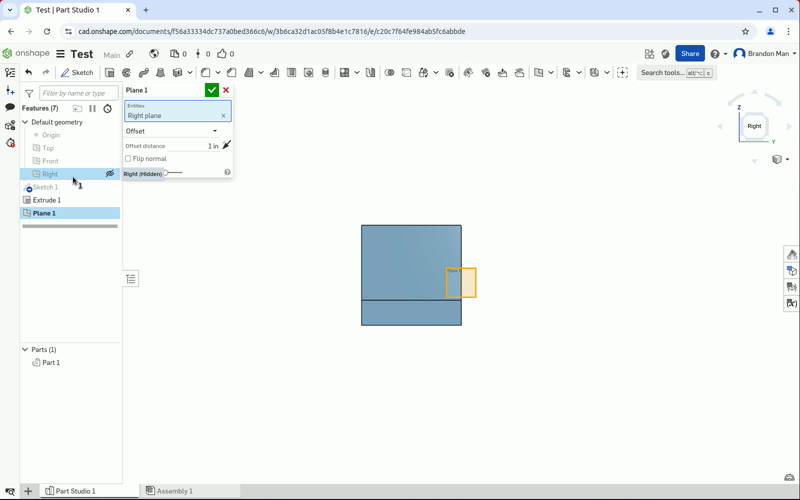
key(tab, 2)
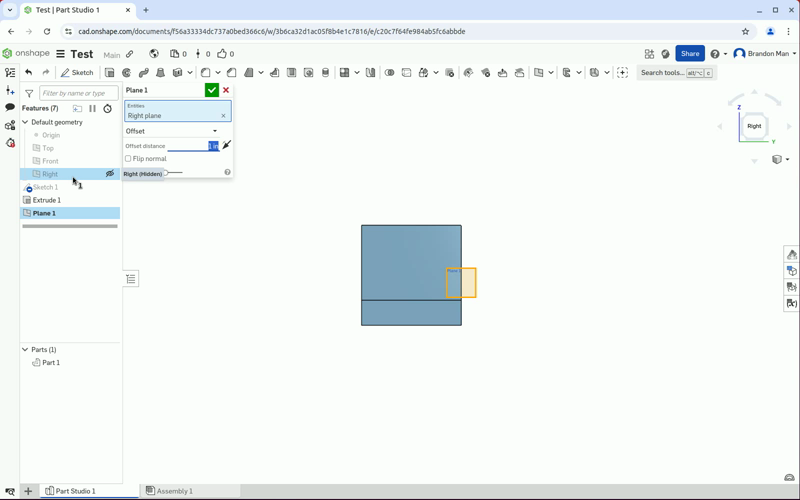
text(18.055)
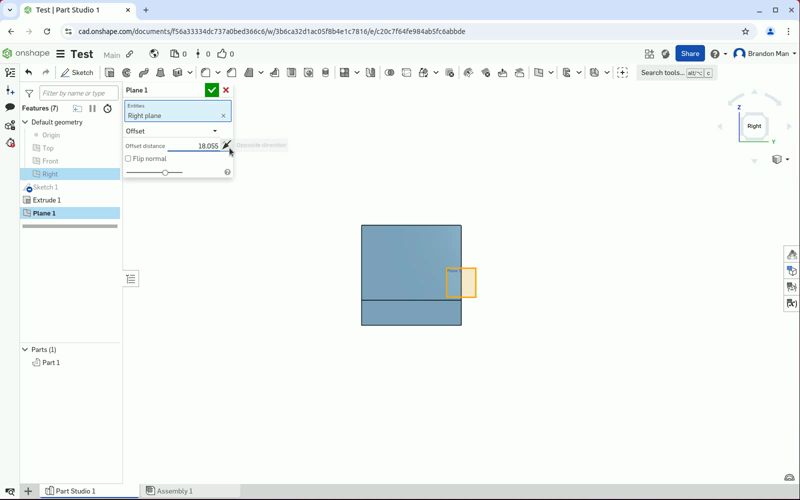
mouse_move(229, 147)
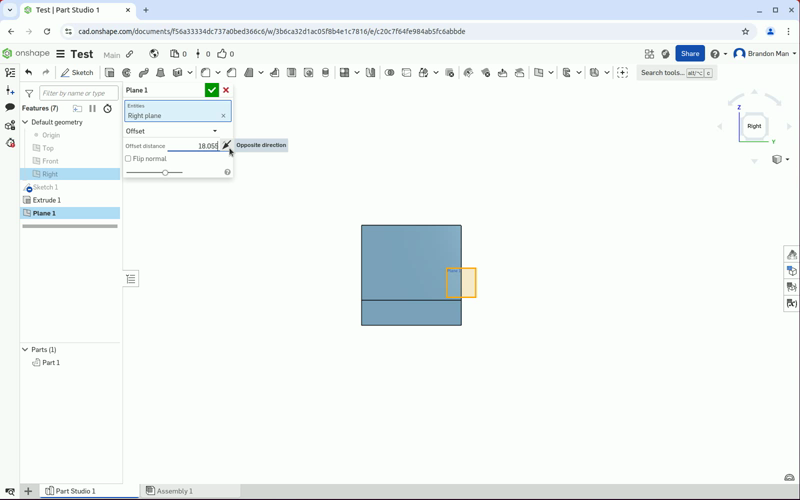
click(229, 147)
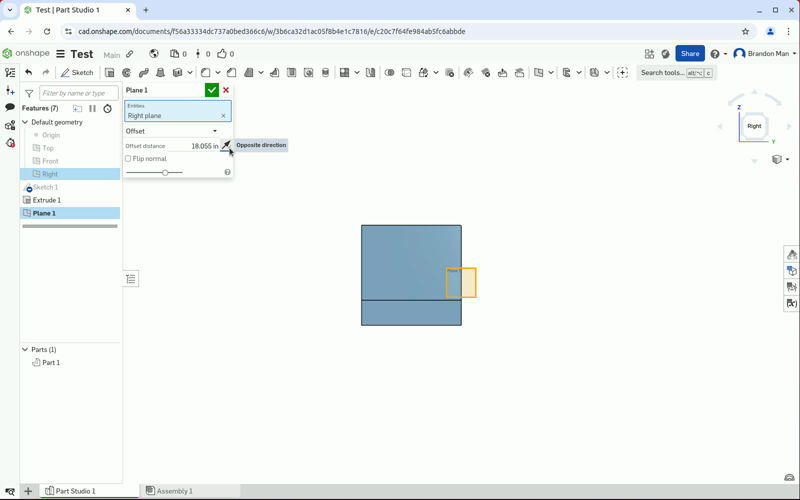
key(enter, 2)
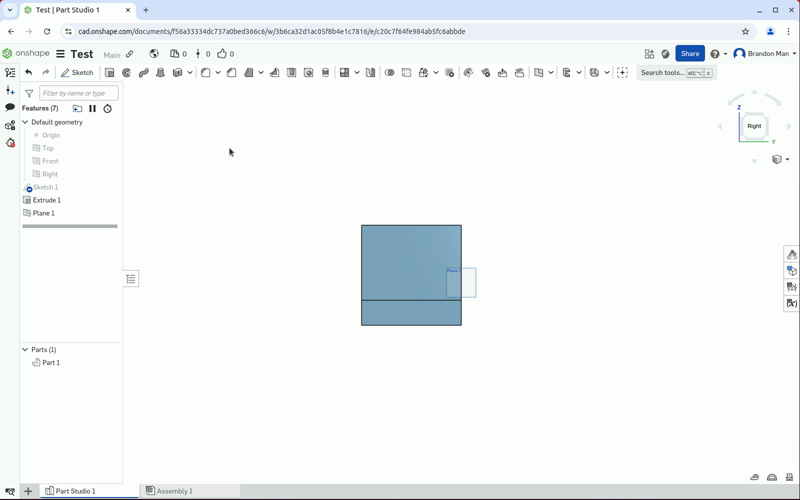
key(shift+s)
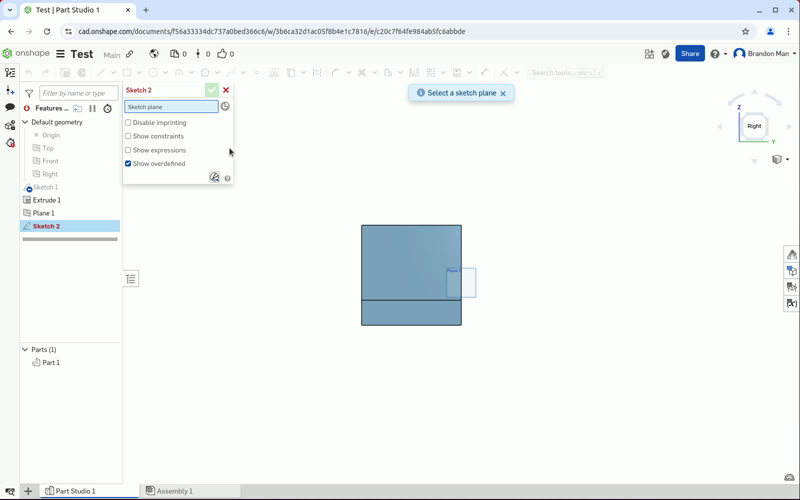
mouse_move(73, 215)
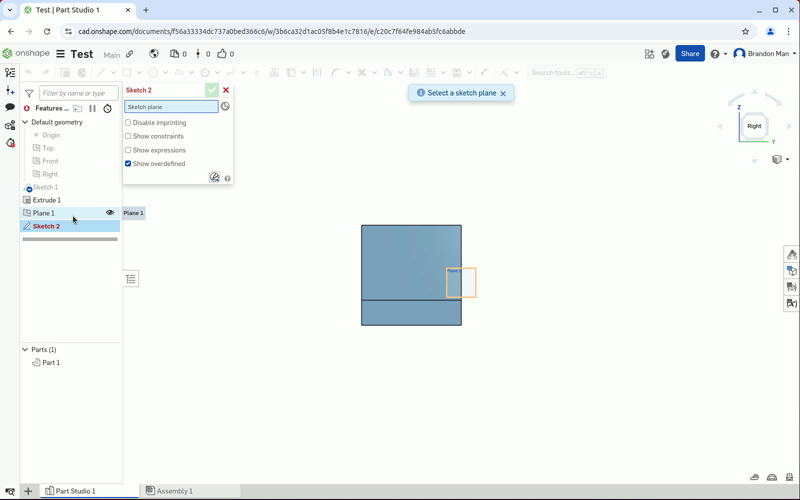
click(73, 215)
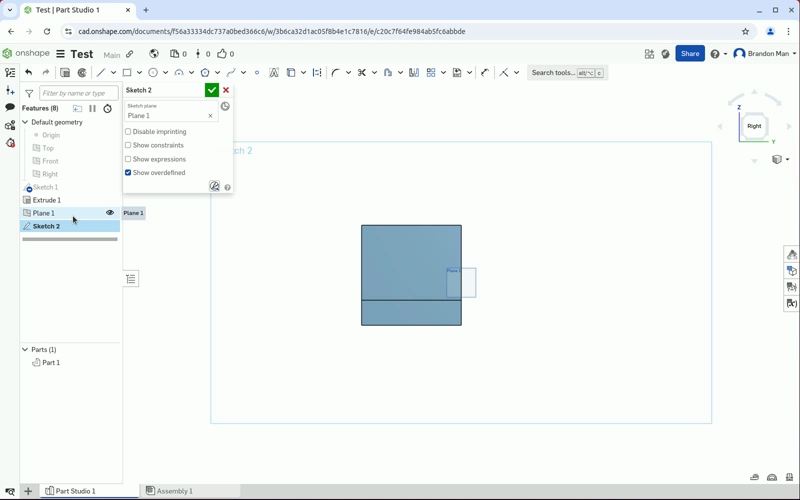
mouse_move(73, 352)
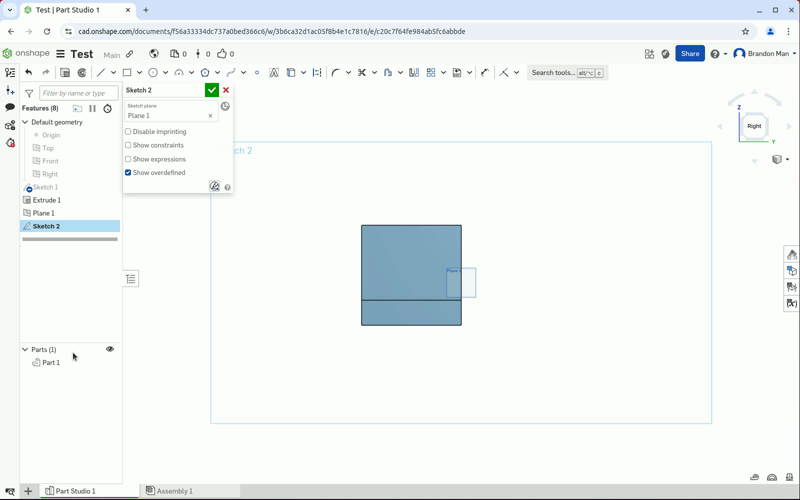
key(y)
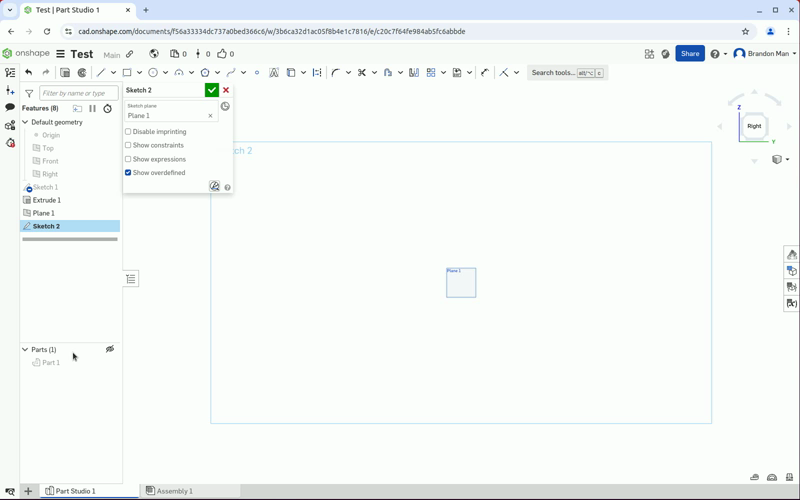
key(c)
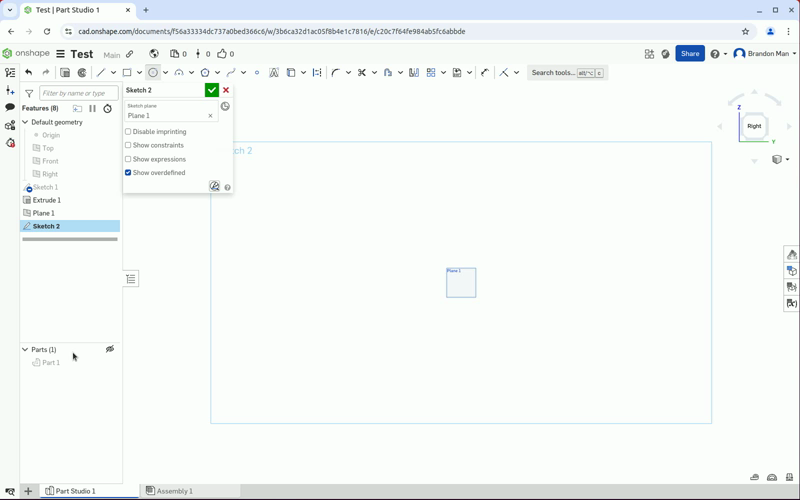
key_down(shift)
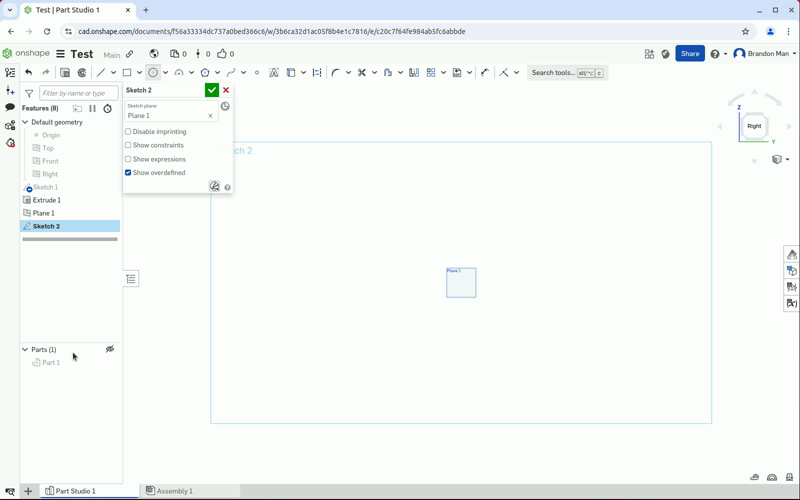
mouse_move(410, 260)
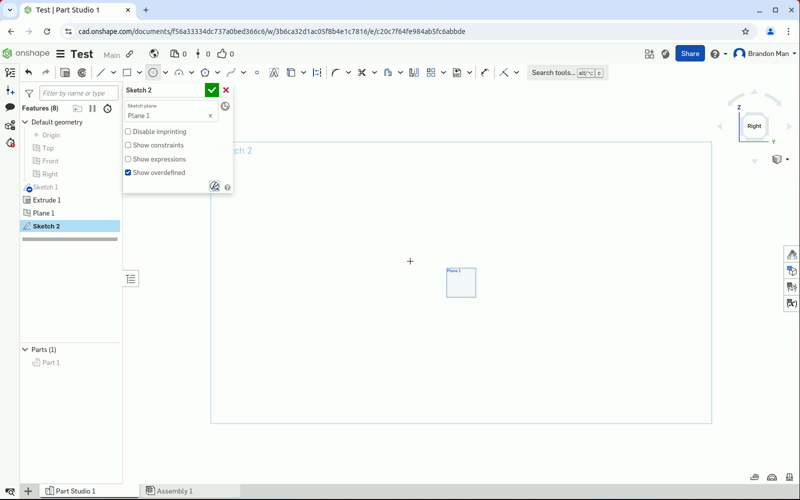
click(410, 260)
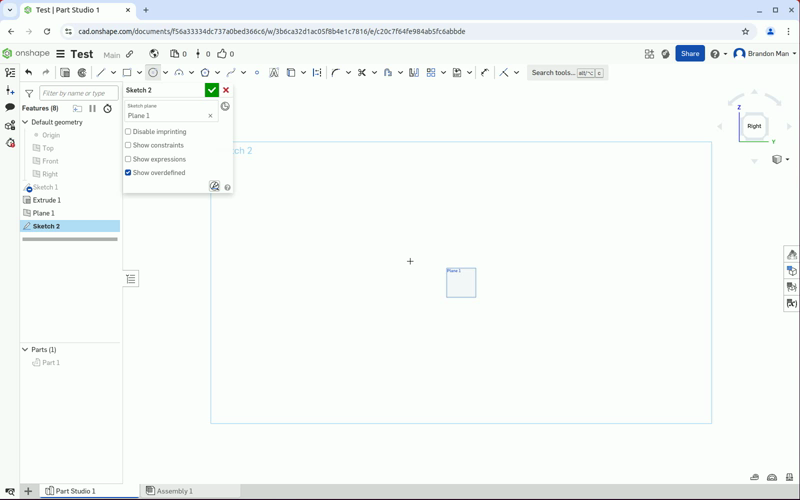
key_up(shift)
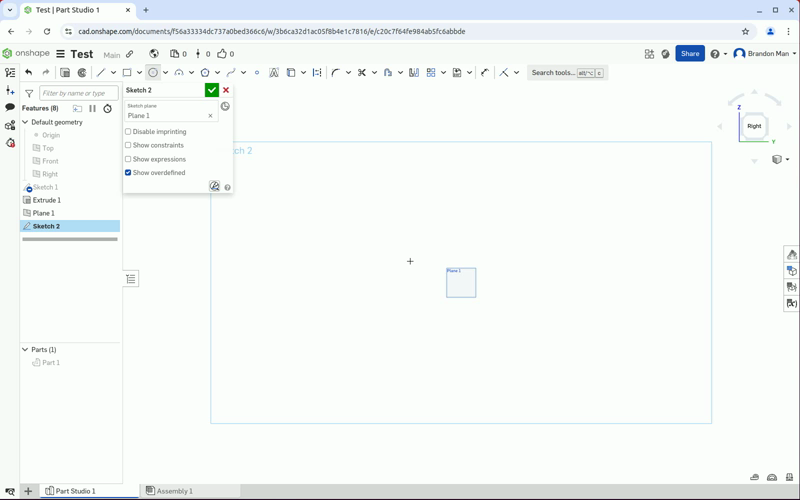
mouse_move(423, 260)
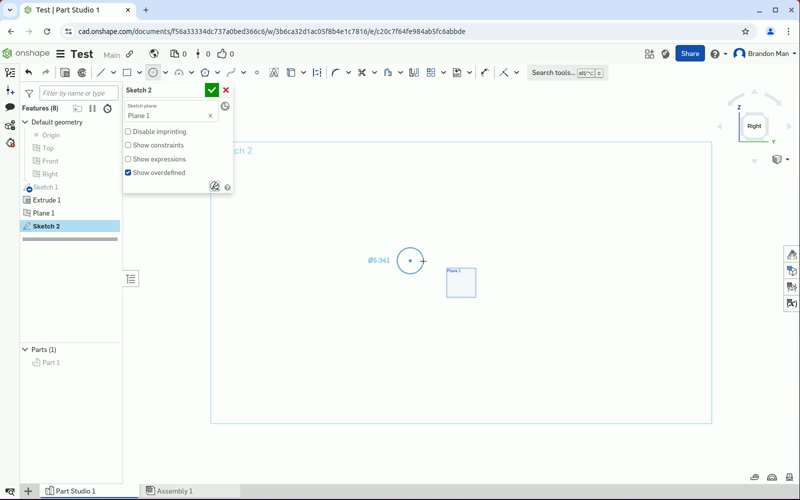
click(423, 260)
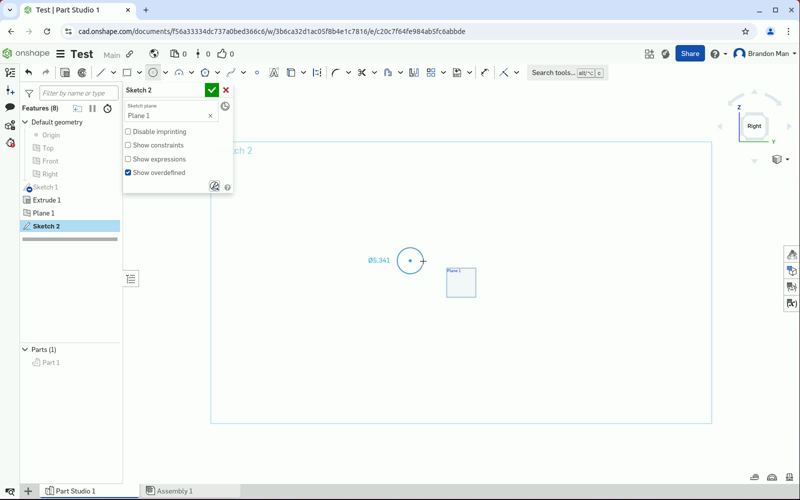
key(esc)
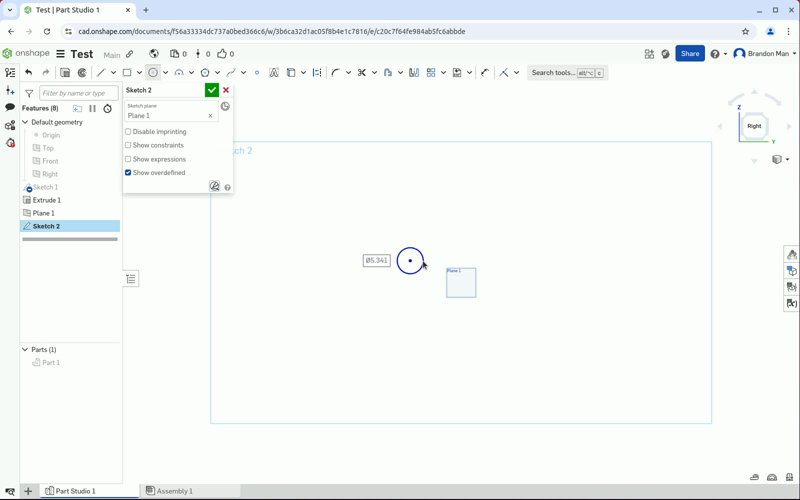
mouse_move(415, 265)
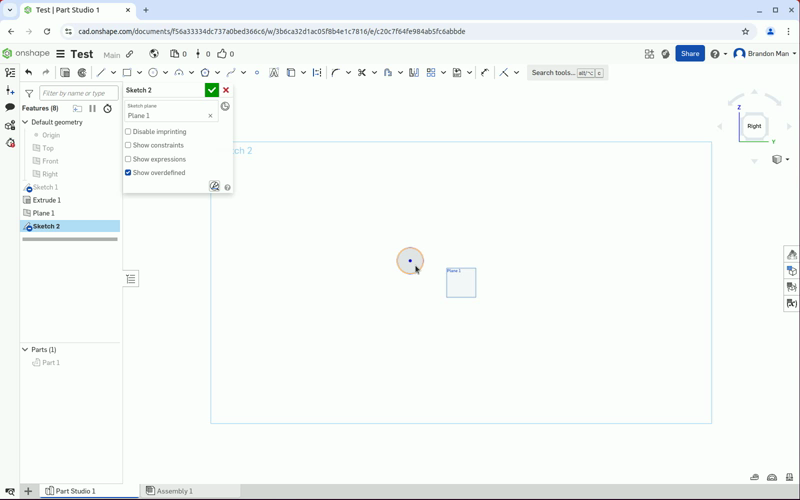
scroll(6)
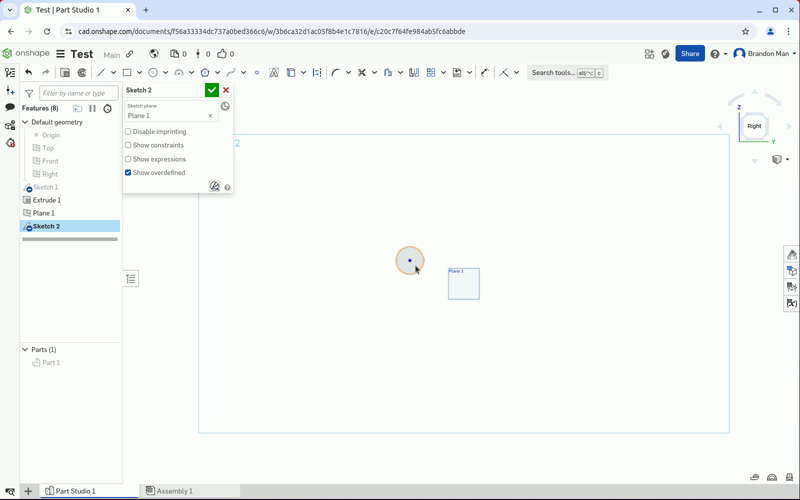
scroll(6)
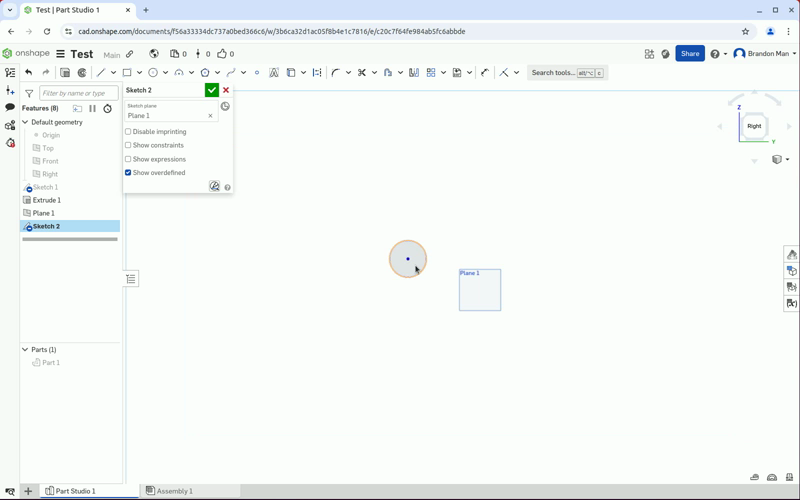
scroll(6)
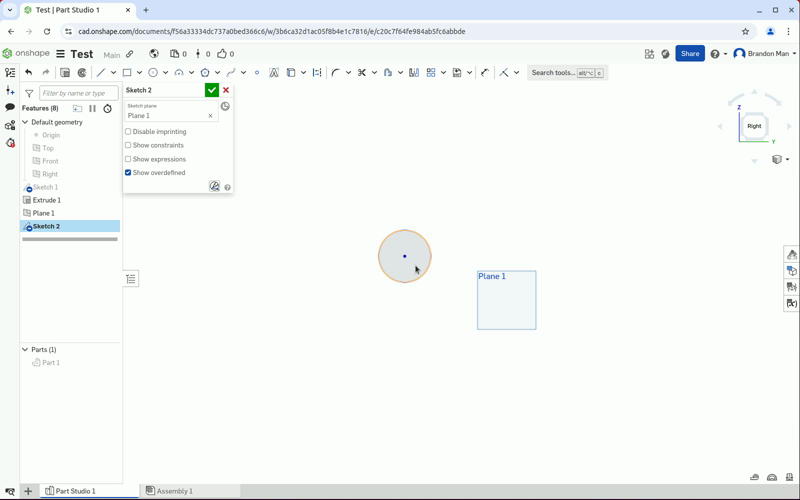
scroll(6)
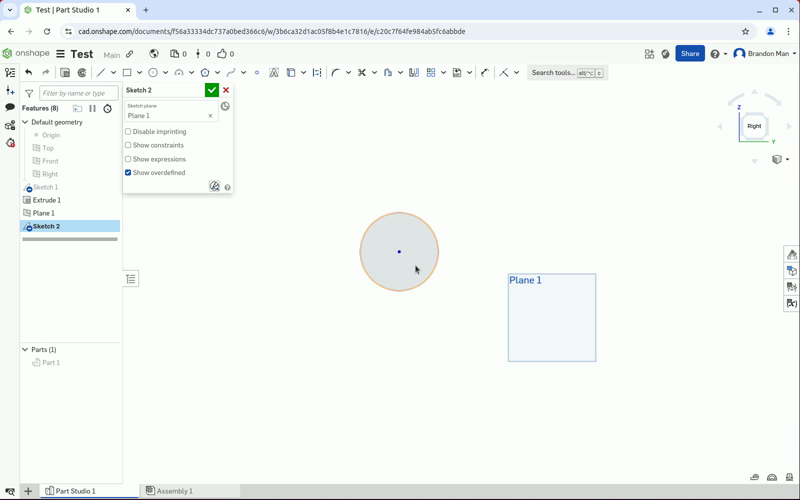
scroll(6)
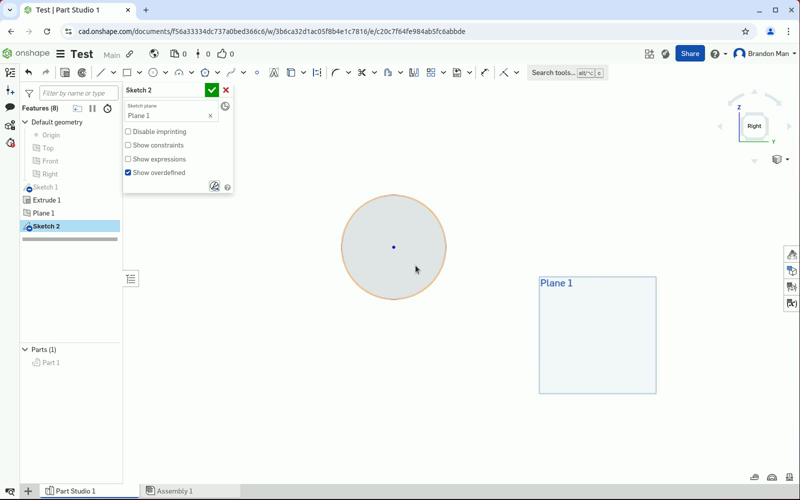
scroll(6)
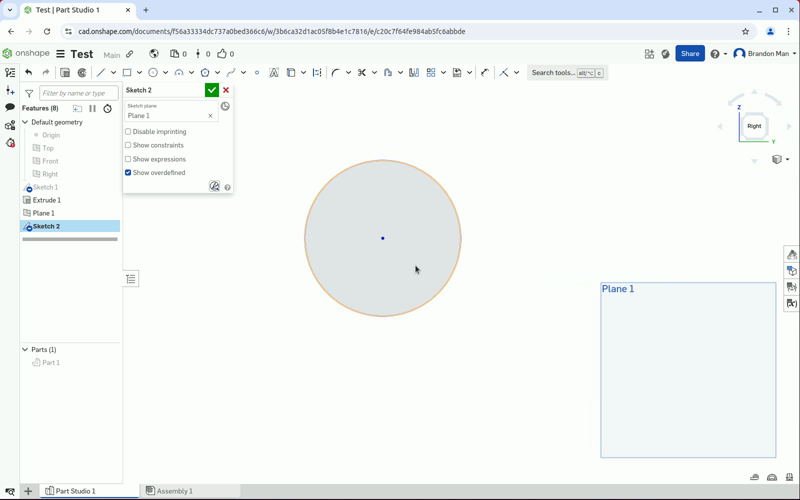
scroll(6)
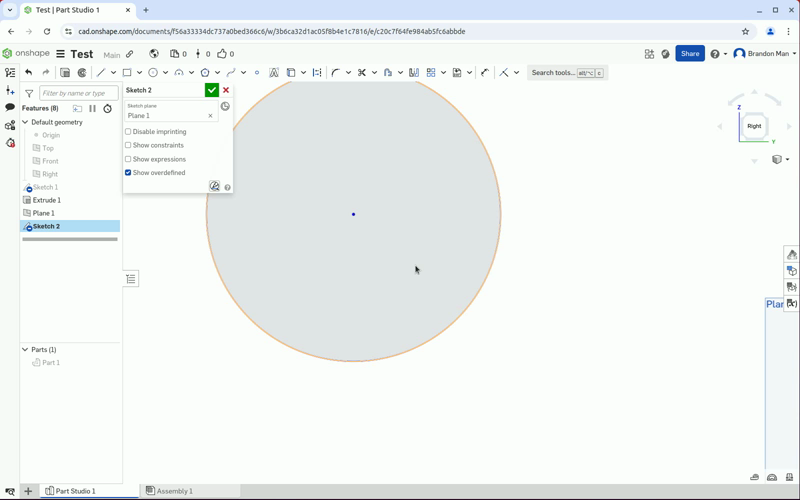
click(415, 265)
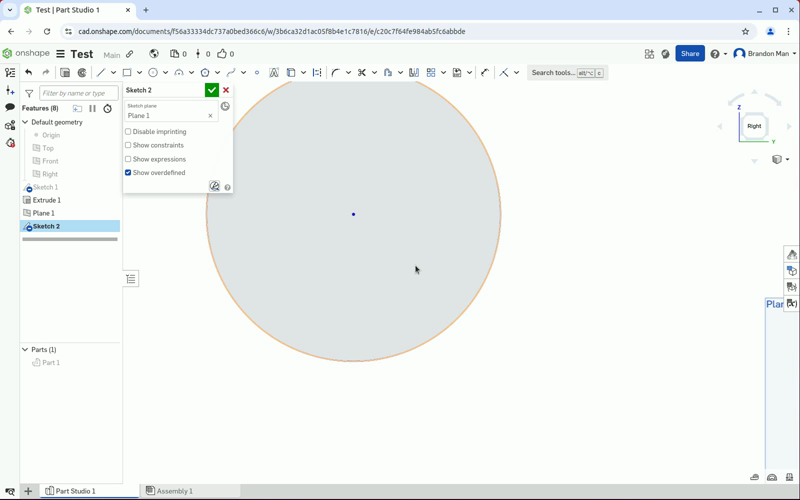
scroll(-6)
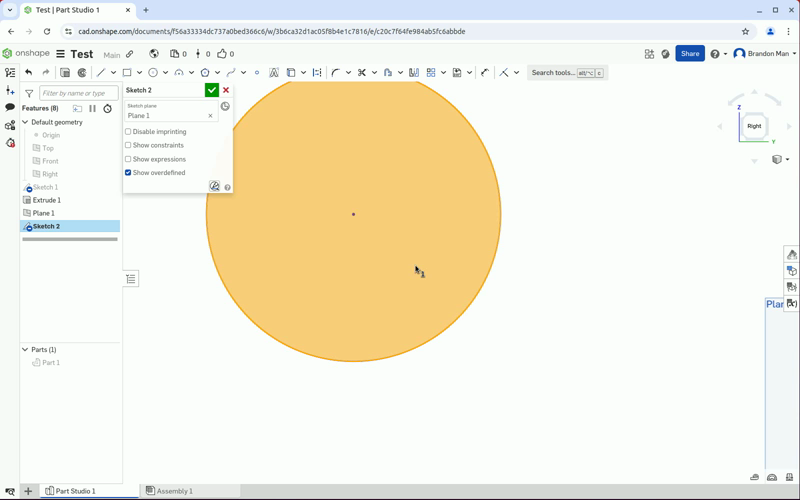
scroll(-6)
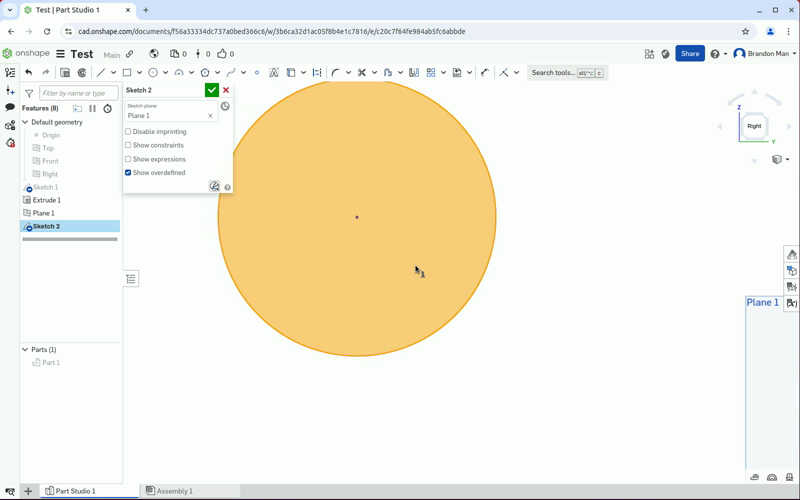
scroll(-6)
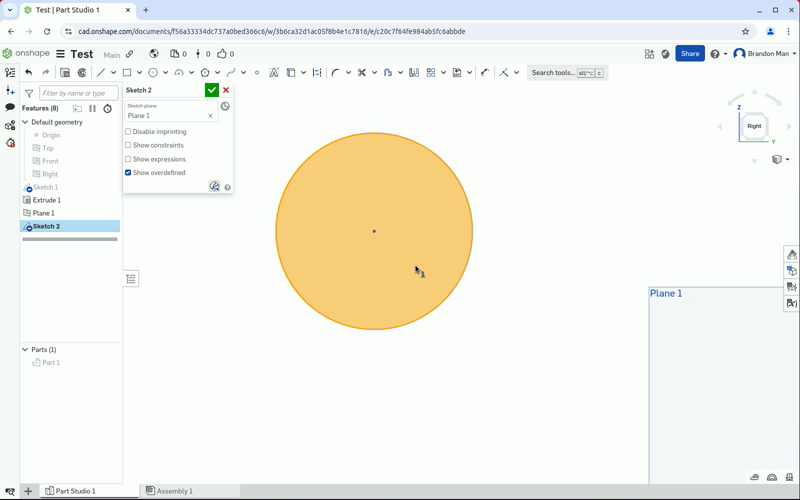
scroll(-6)
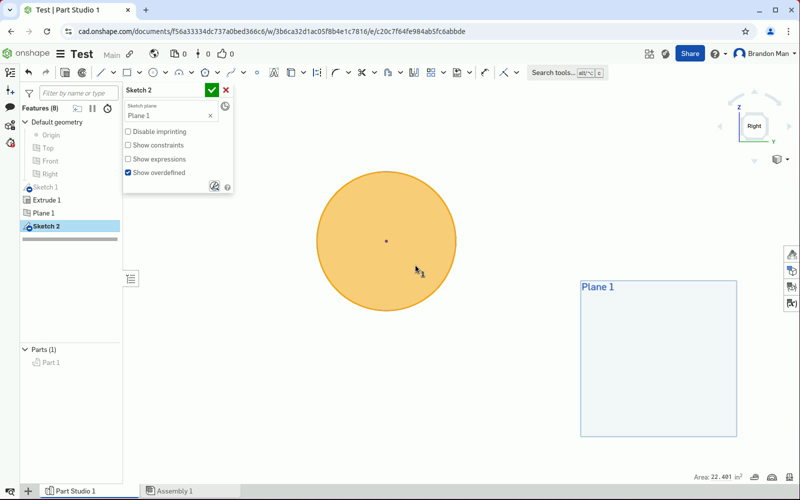
scroll(-6)
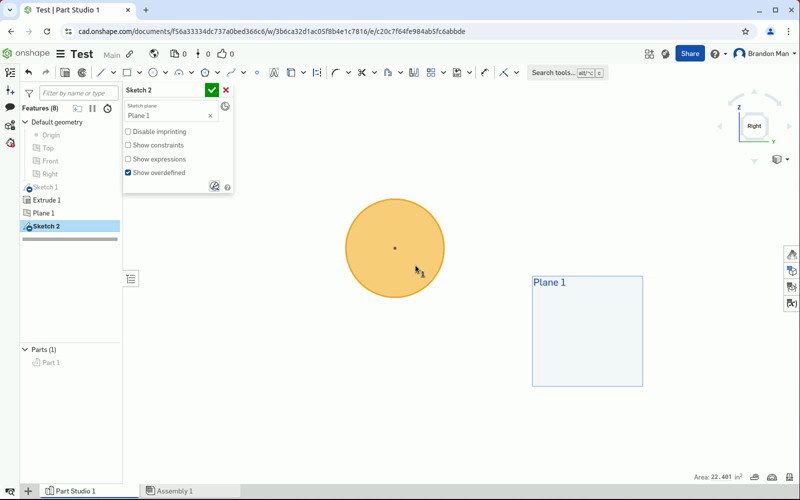
scroll(-6)
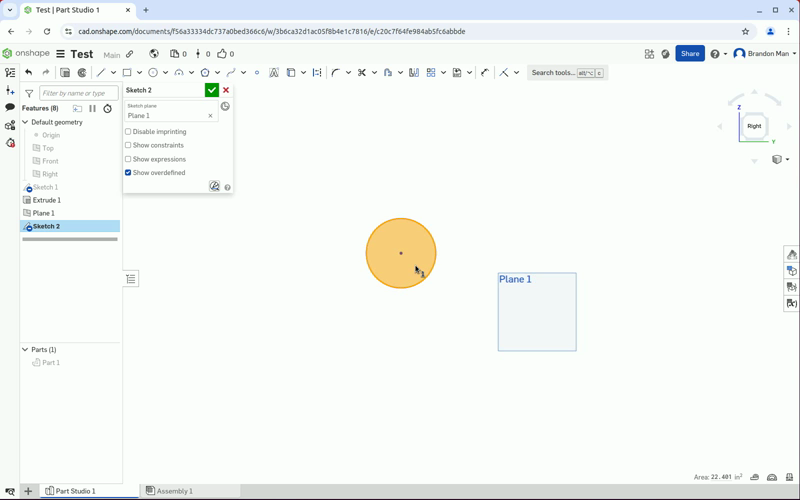
scroll(-6)
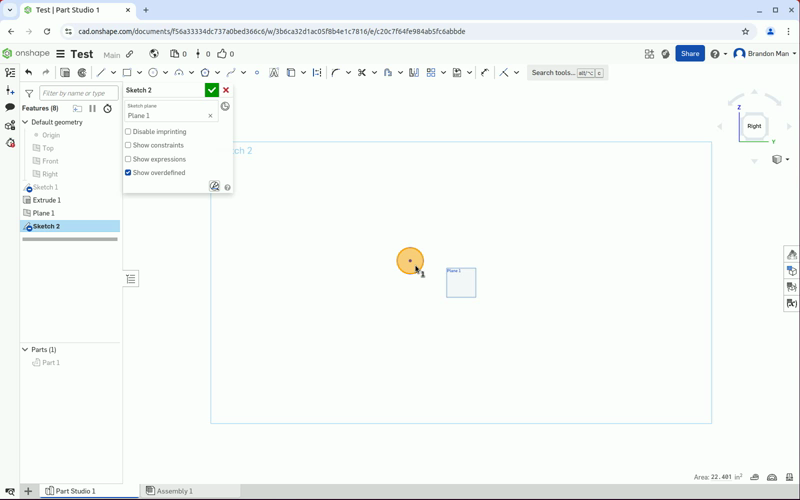
mouse_move(73, 352)
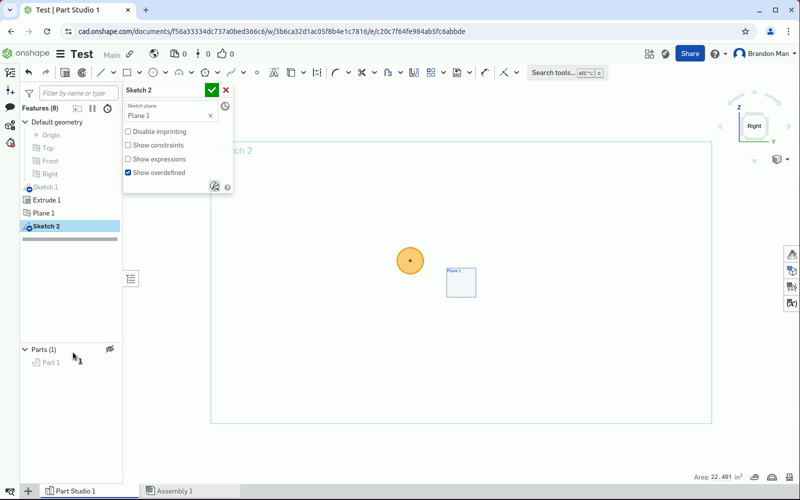
key(shift+y)
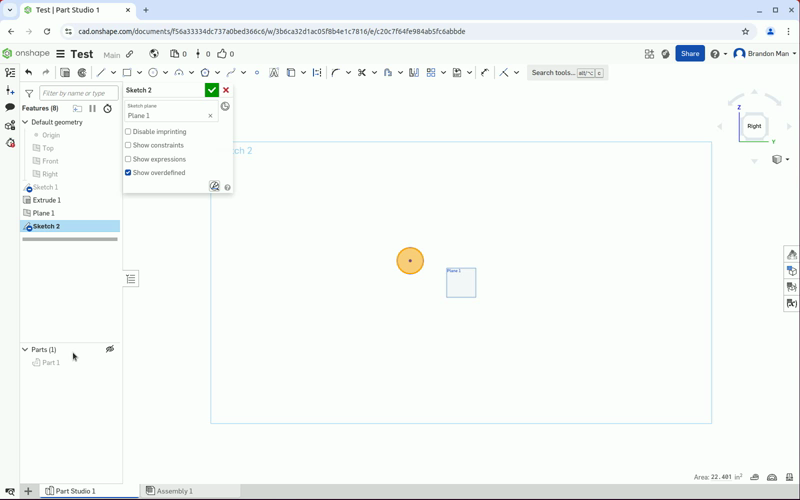
key(shift+e)
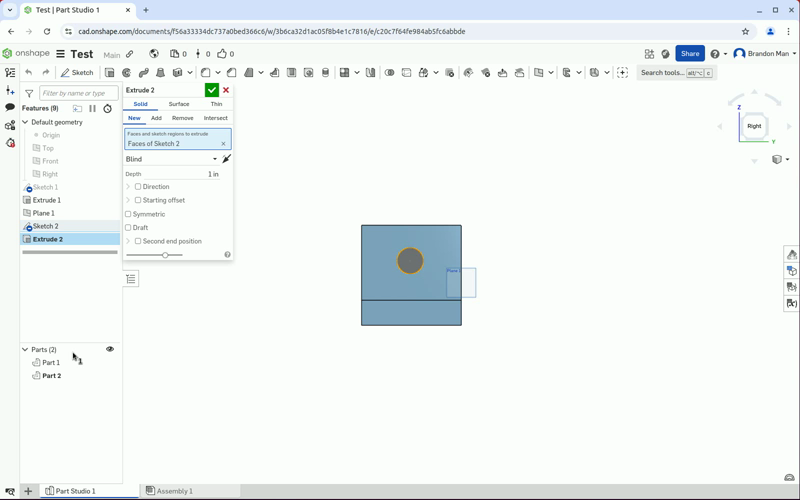
mouse_move(143, 106)
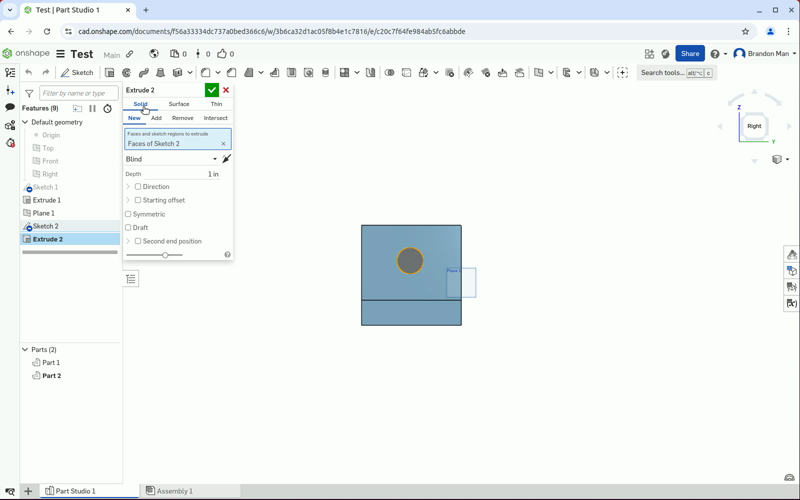
click(143, 106)
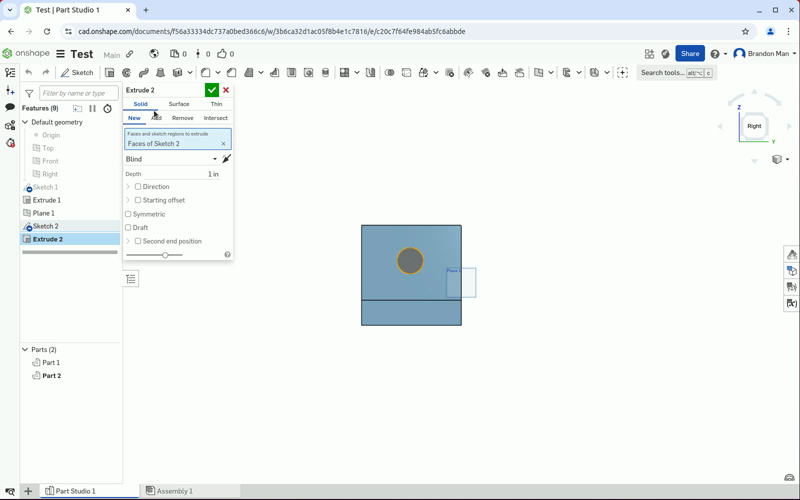
mouse_move(186, 120)
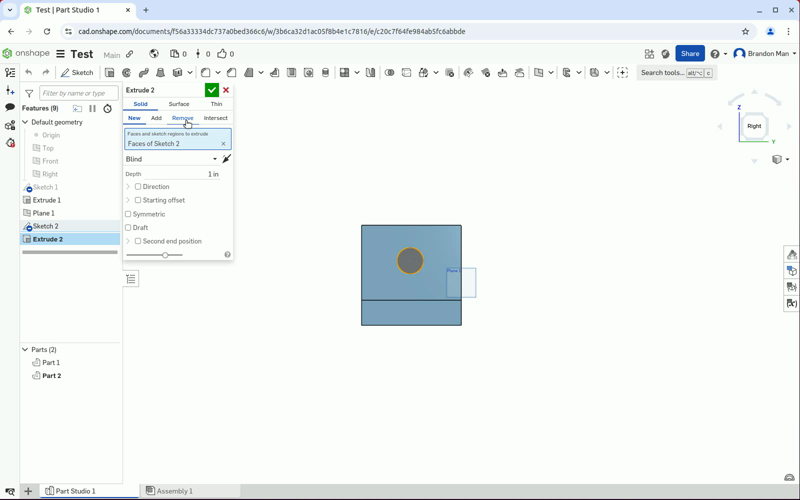
click(186, 120)
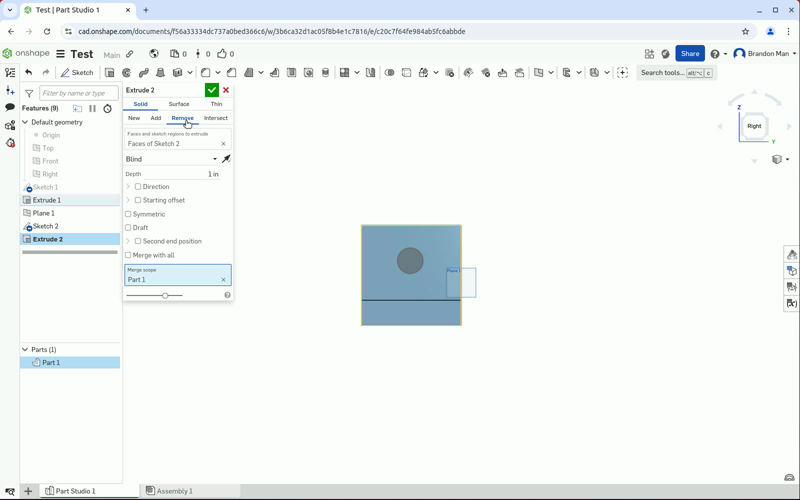
key(tab, 4)
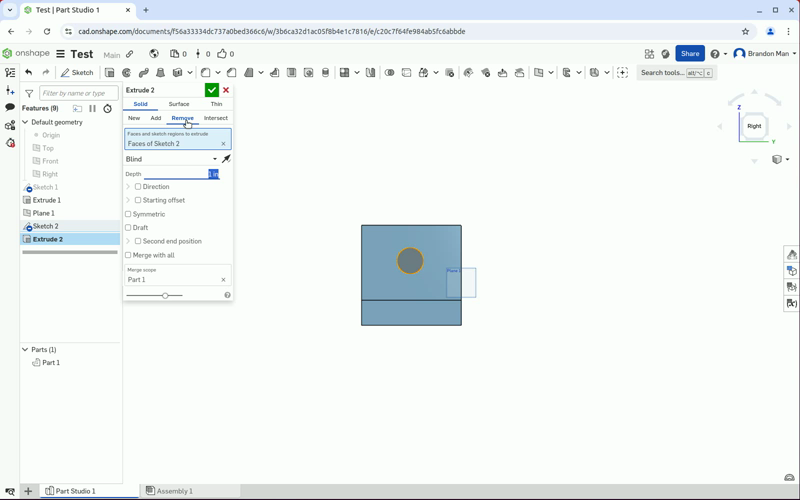
text(10.351)
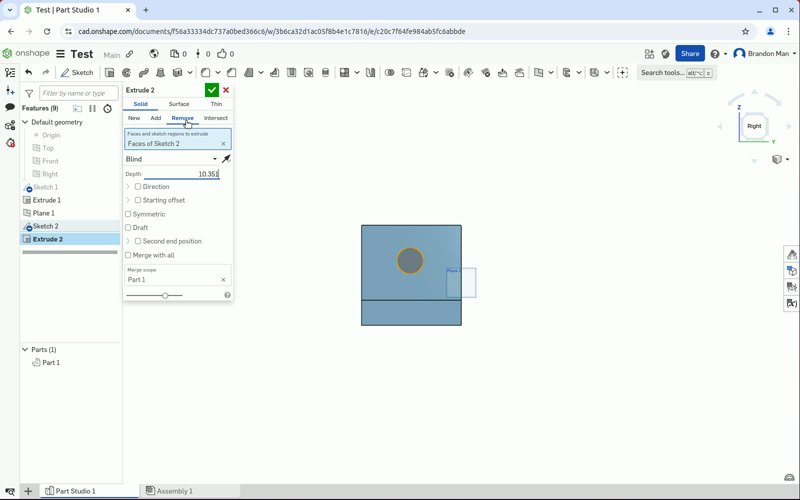
key(tab, 6)
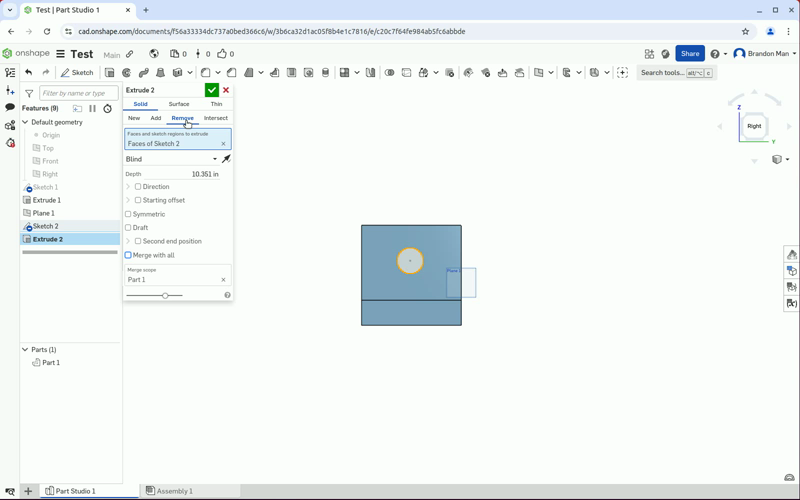
key(space)
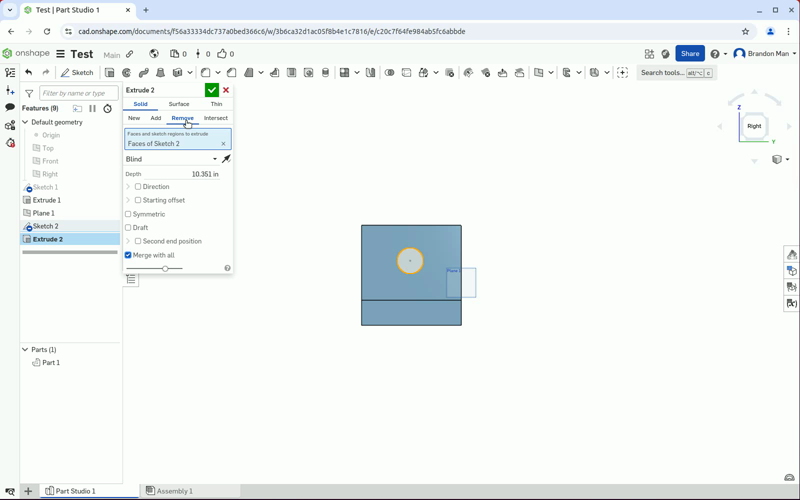
key(enter)
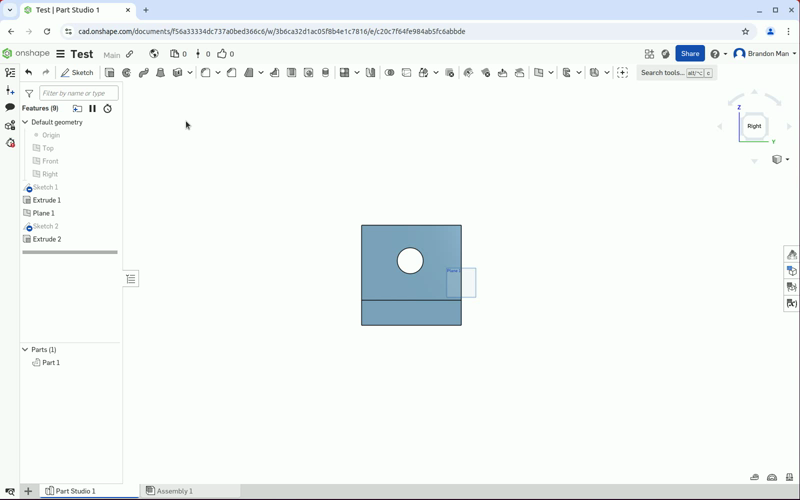
key(shift+h)
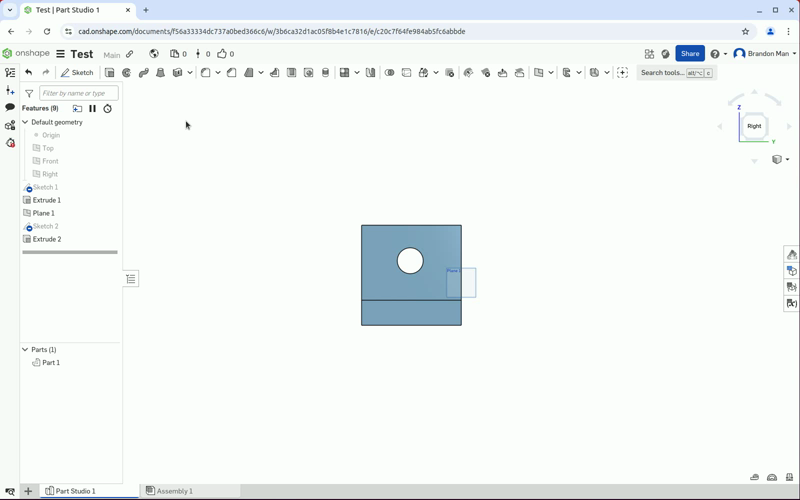
key(shift+h)
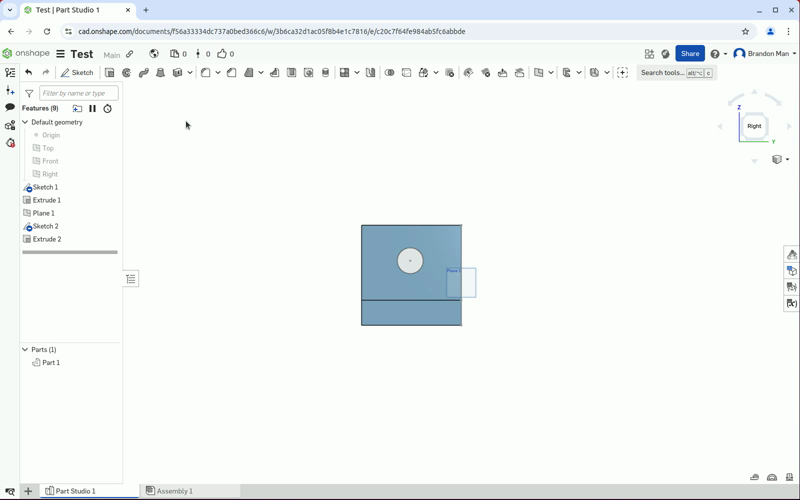
key(shift+7)
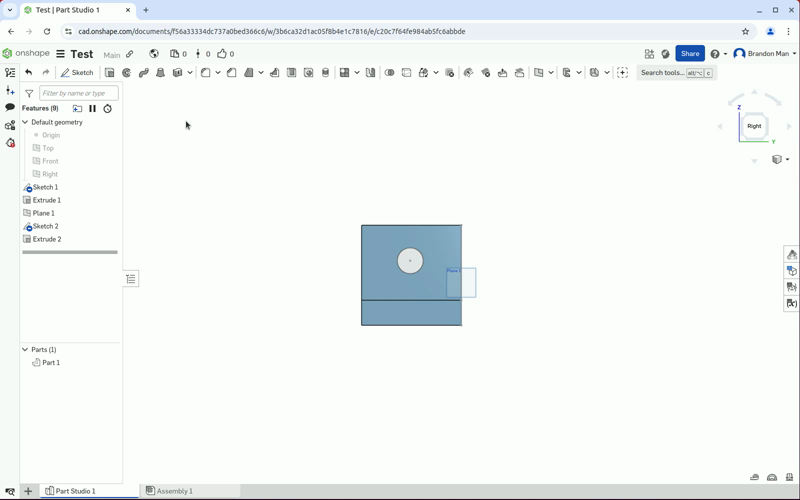
key(right, 2)
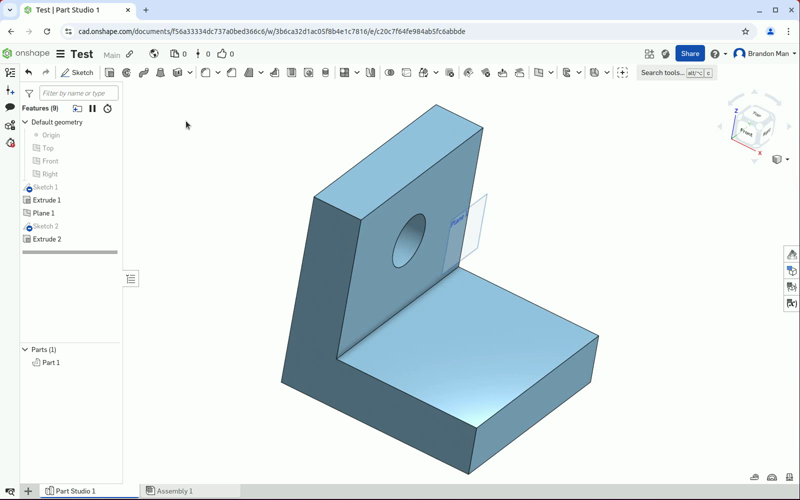
key(down, 2)
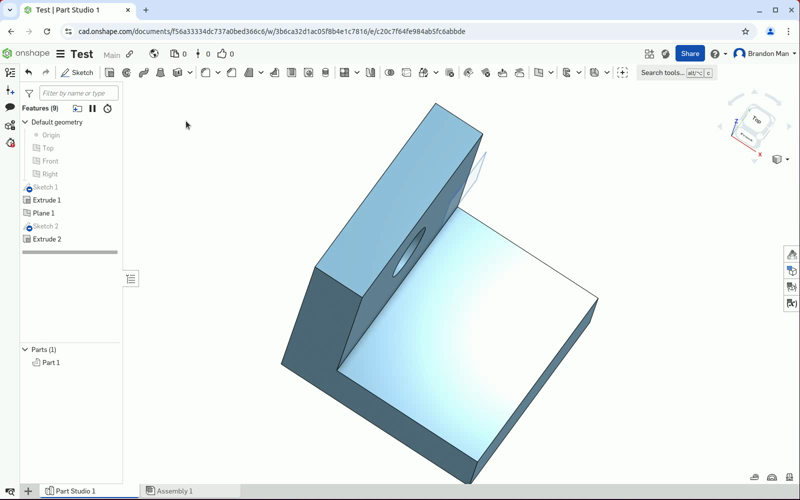
key(up, 2)
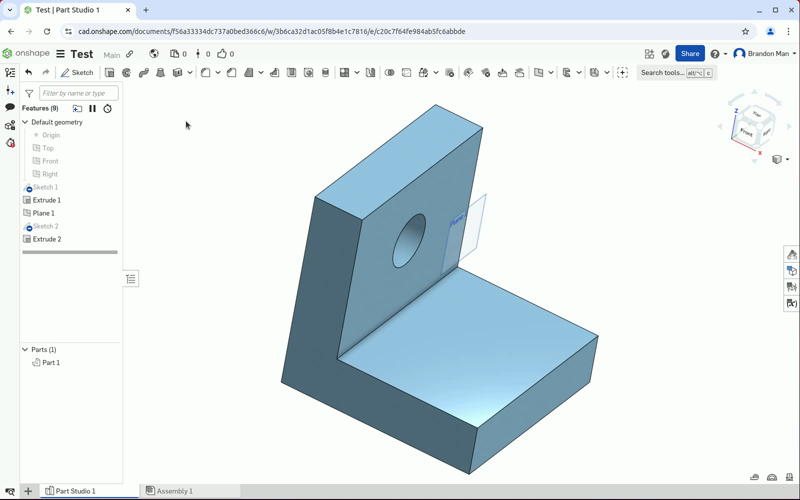
key(left, 2)
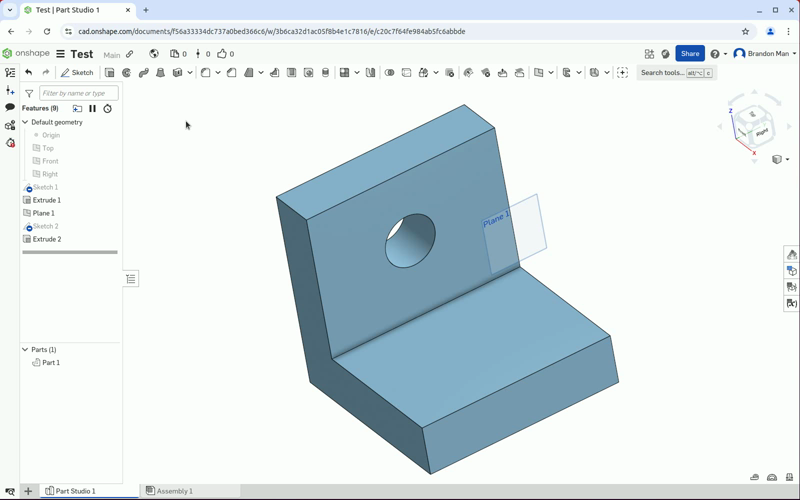
mouse_move(73, 189)
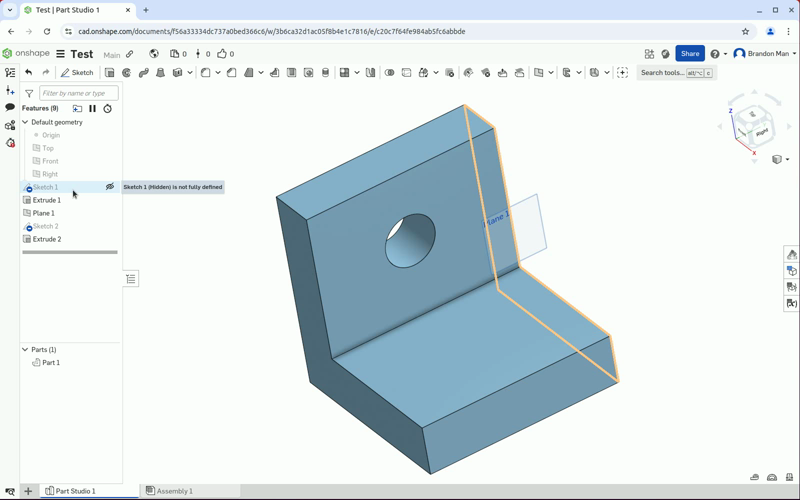
click(73, 189)